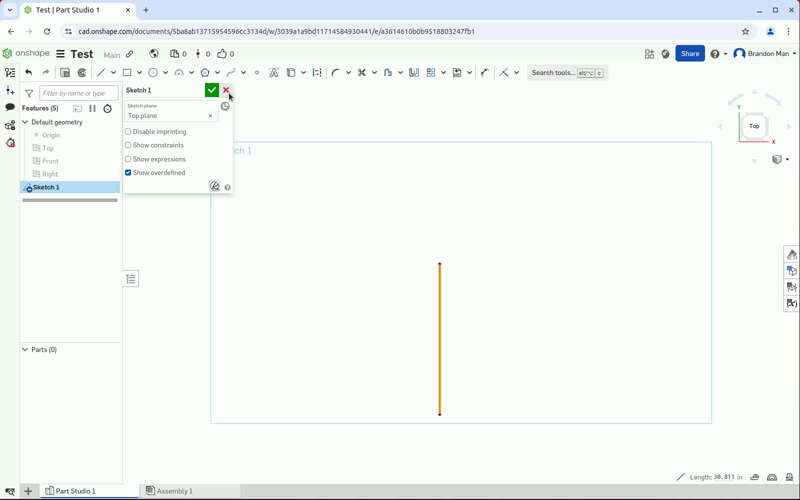
key(shift+h)
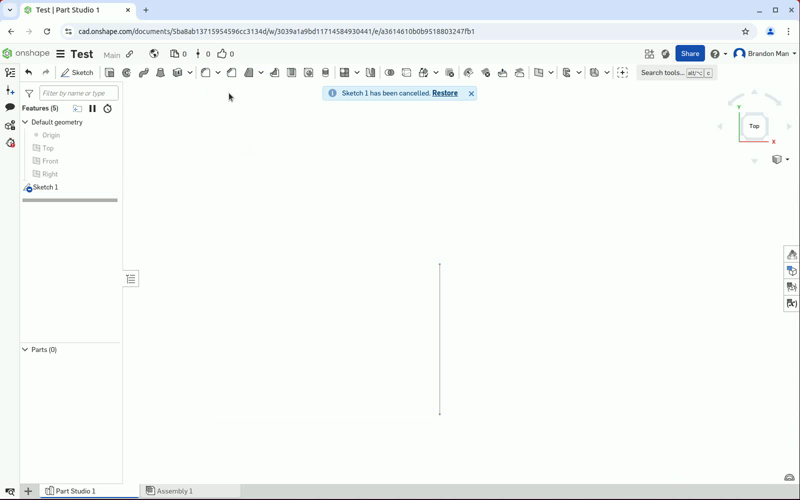
key(shift+s)
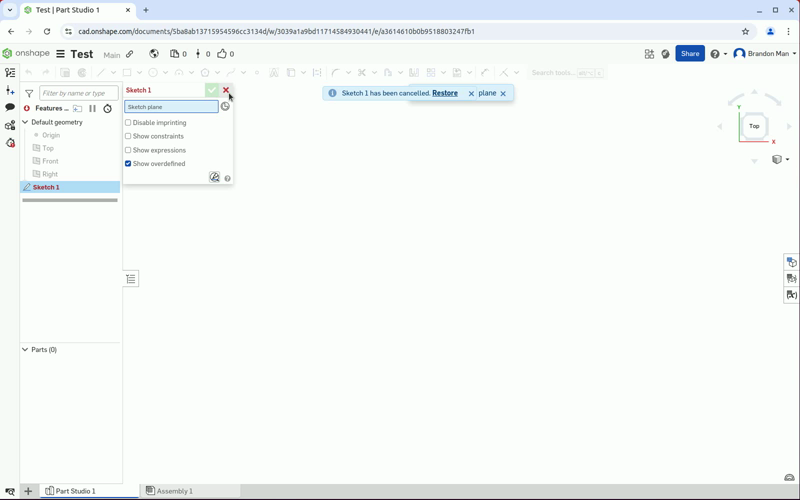
mouse_move(73, 150)
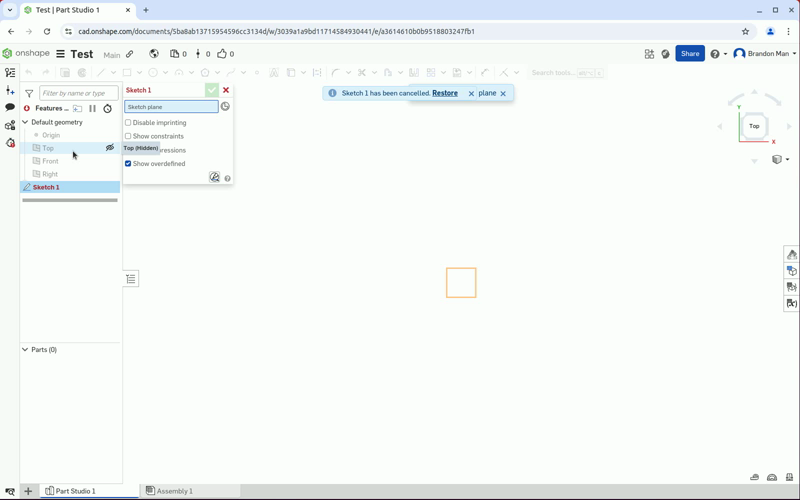
click(73, 150)
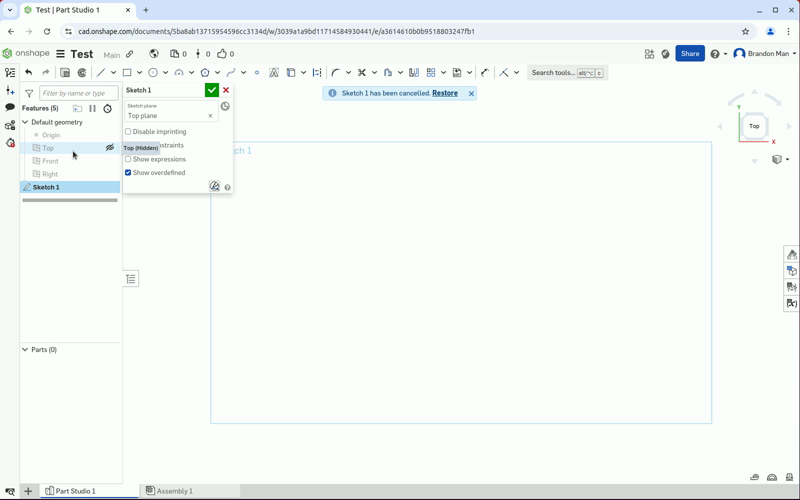
mouse_move(73, 352)
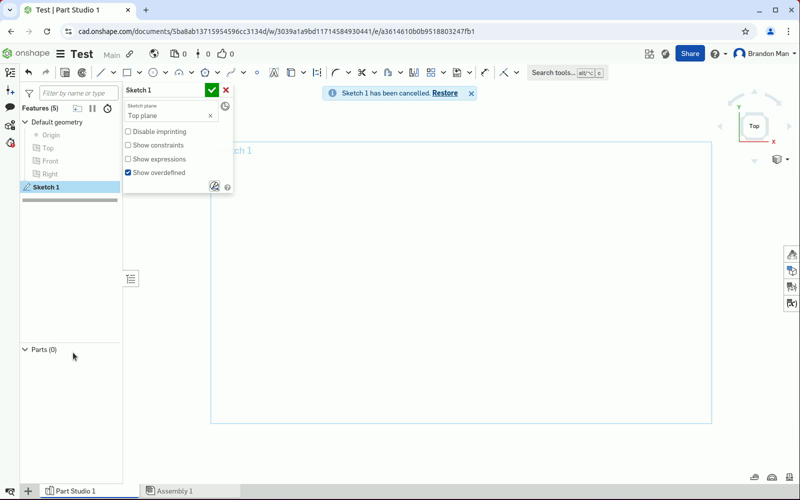
key(y)
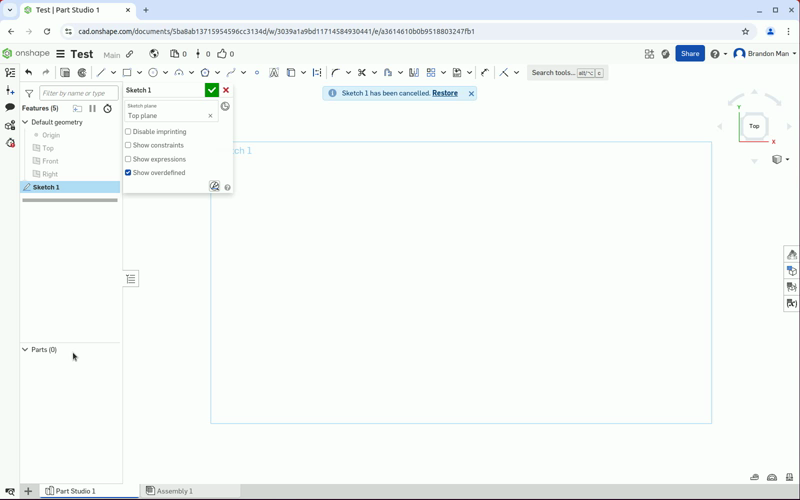
key(l)
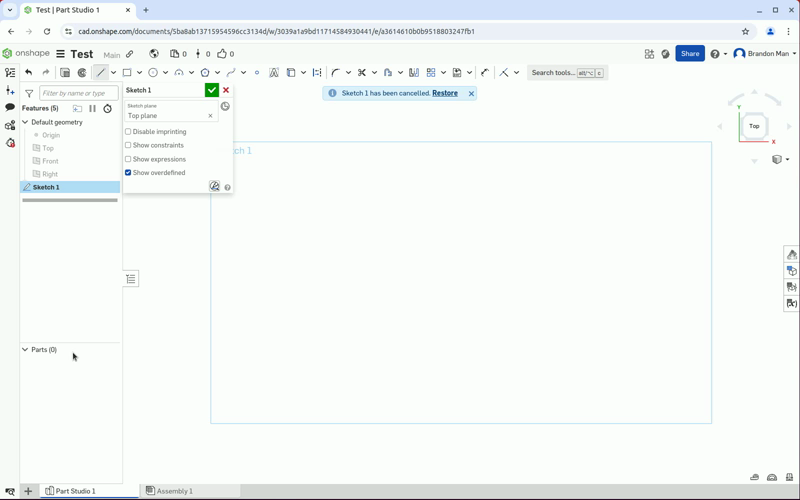
key_down(shift)
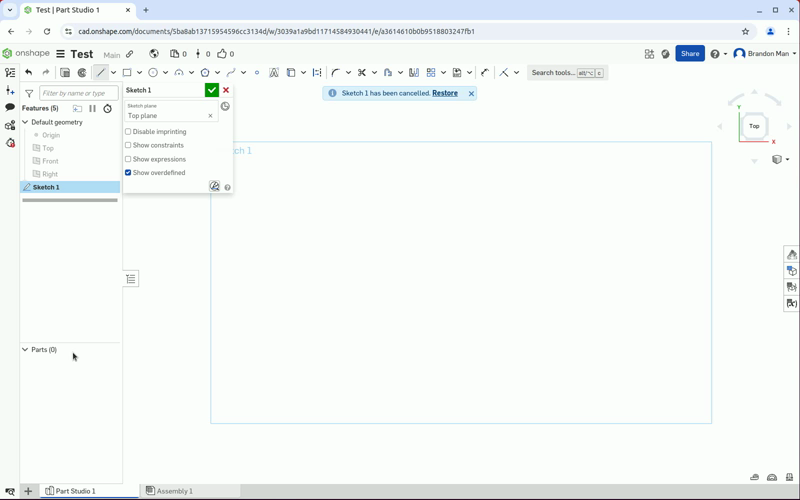
mouse_move(395, 320)
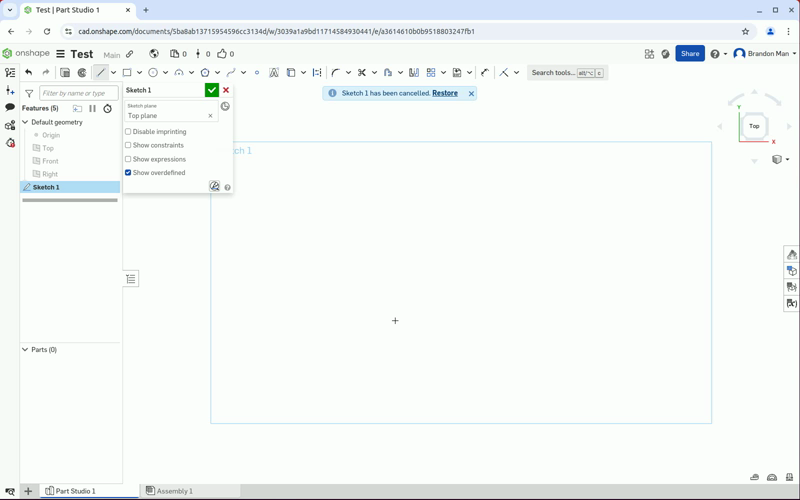
click(395, 320)
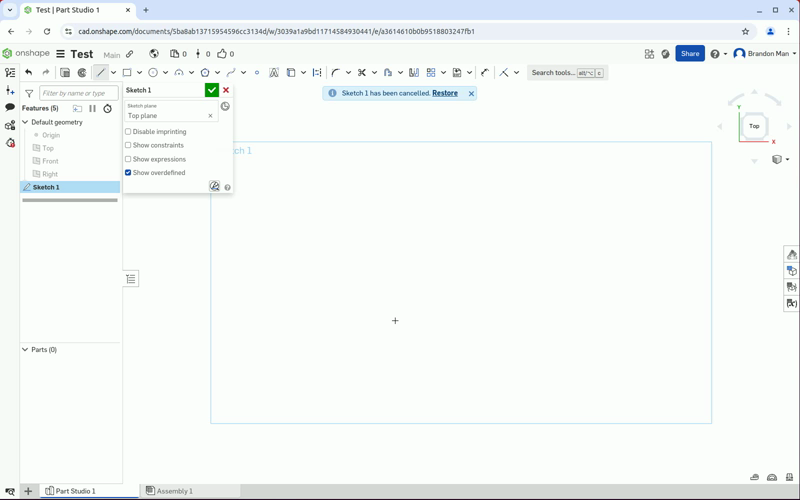
key_up(shift)
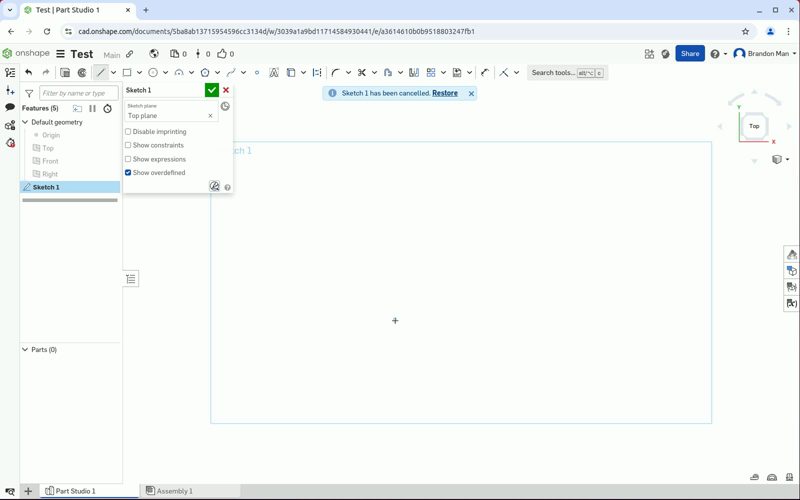
key_down(shift)
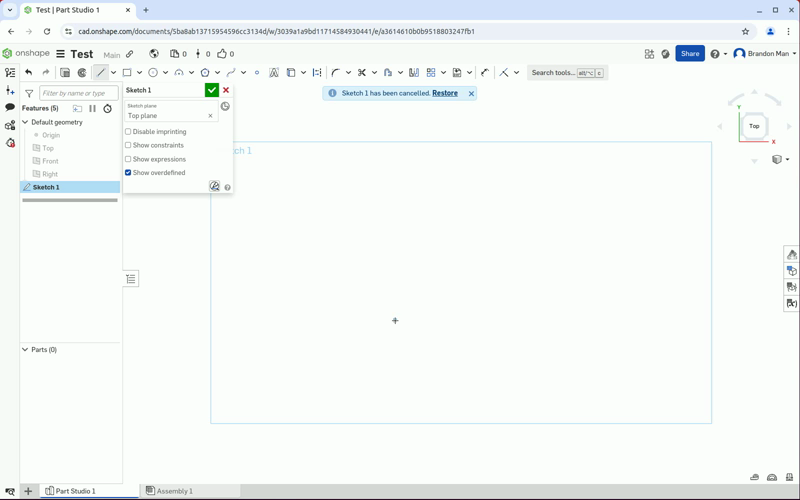
mouse_move(425, 320)
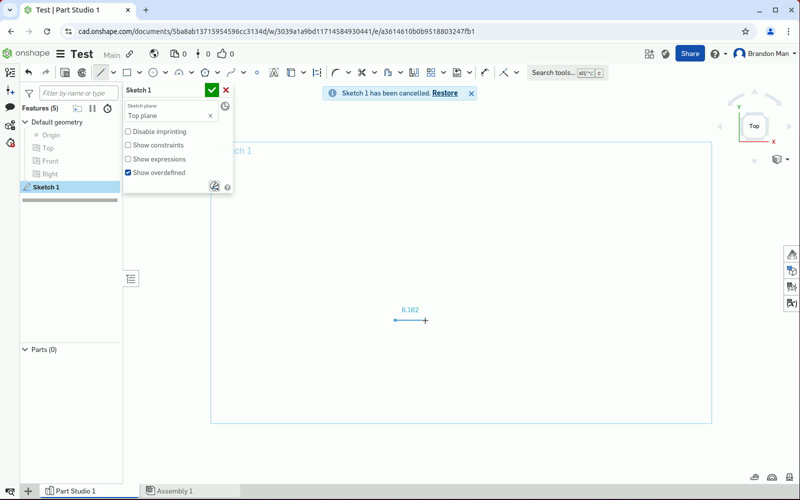
mouse_move(451, 320)
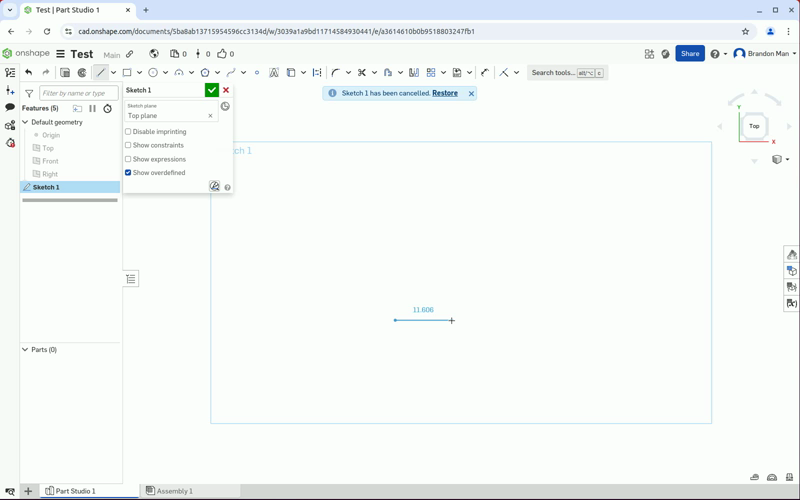
click(451, 320)
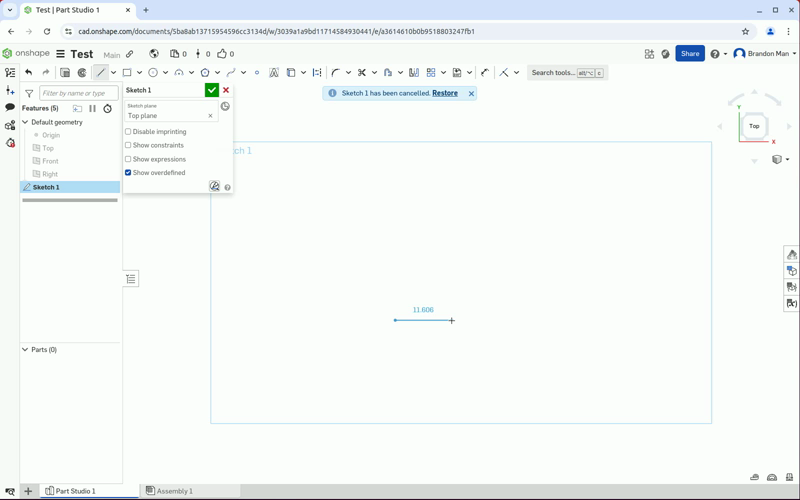
key_up(shift)
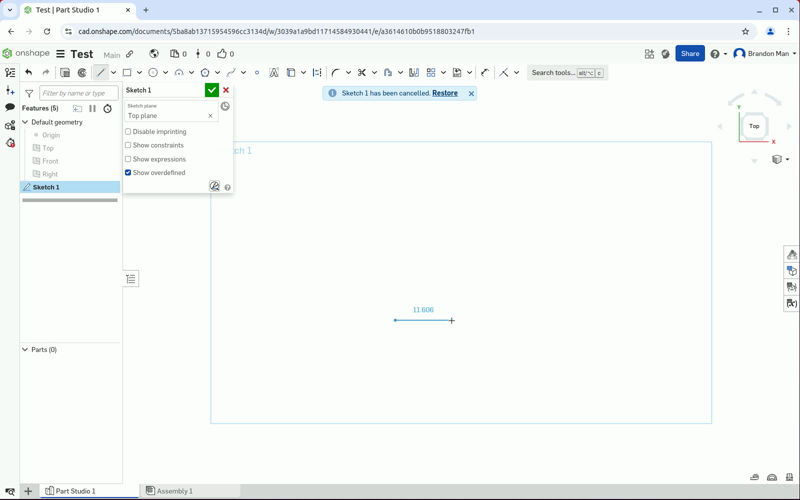
key_down(shift)
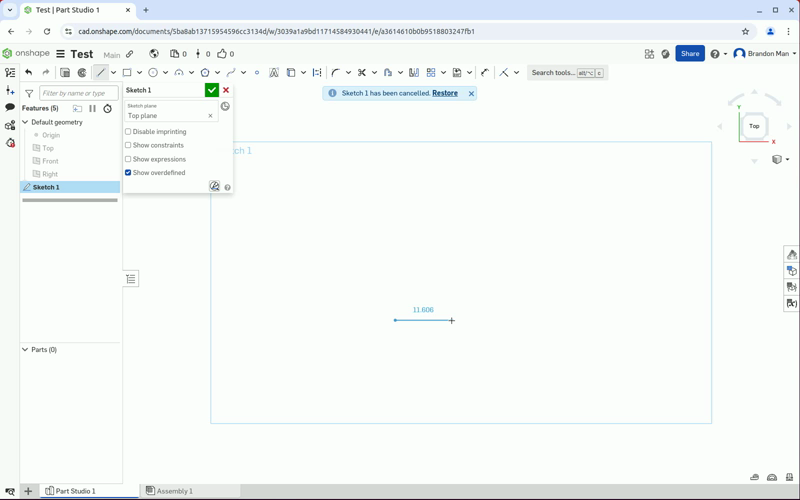
mouse_move(451, 170)
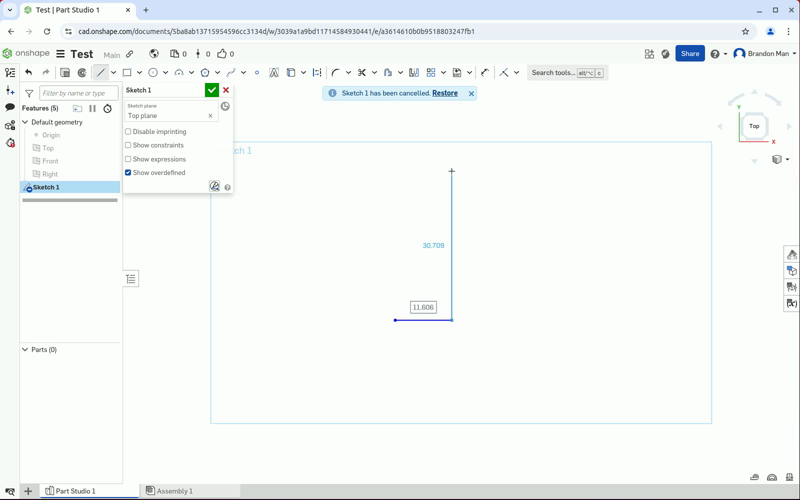
click(451, 170)
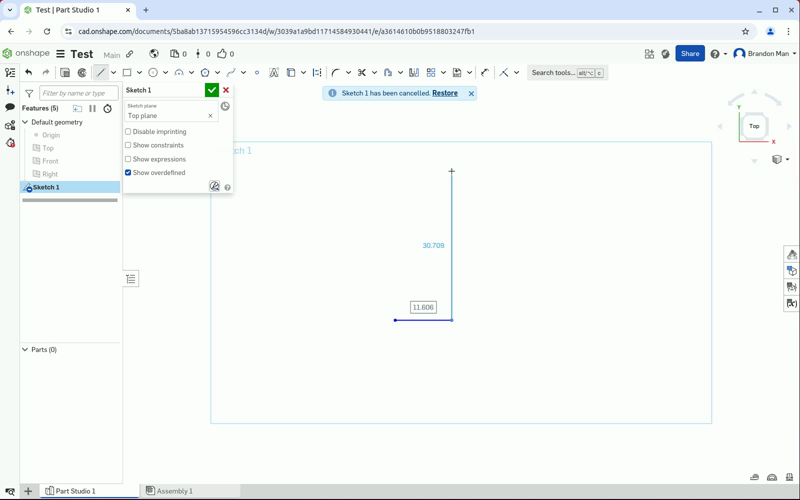
key_up(shift)
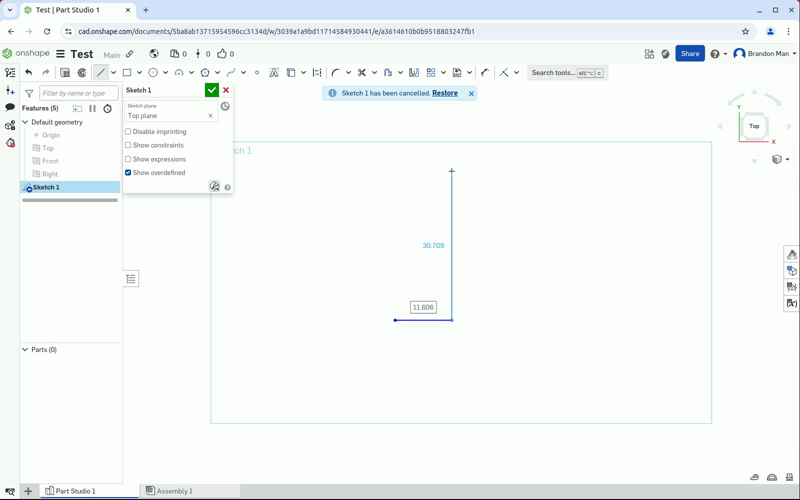
key_down(shift)
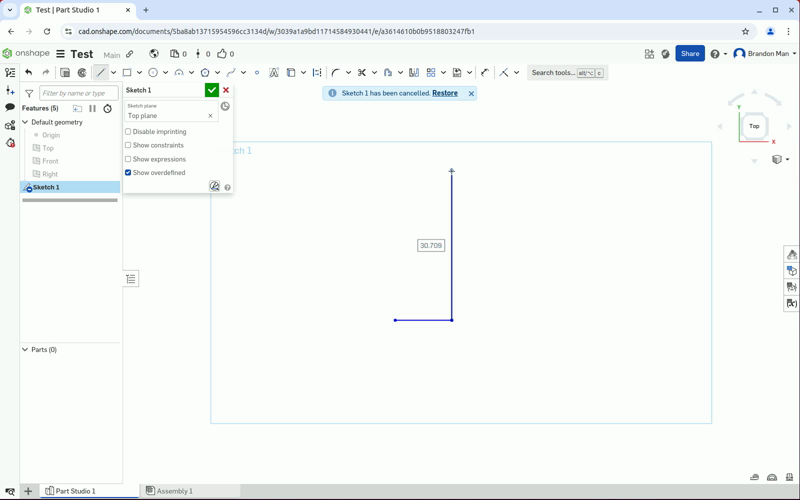
mouse_move(481, 170)
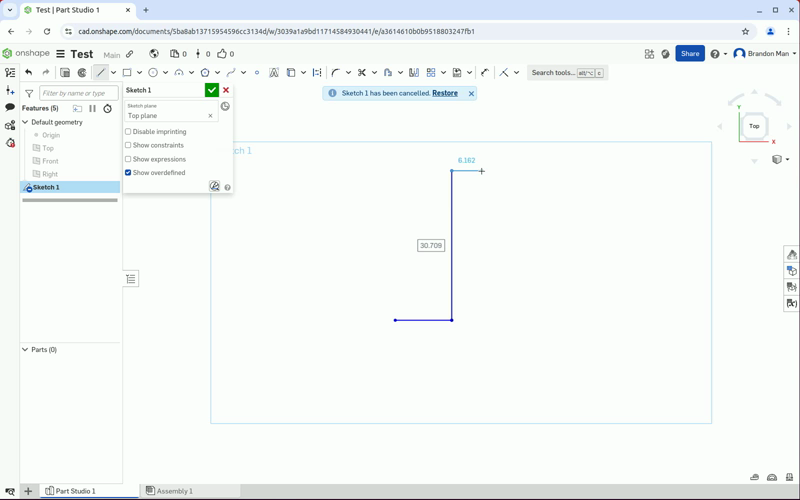
mouse_move(395, 170)
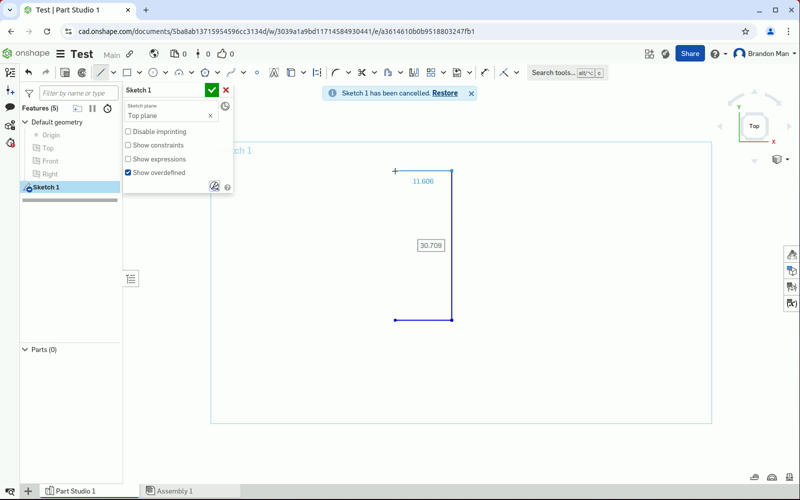
click(395, 170)
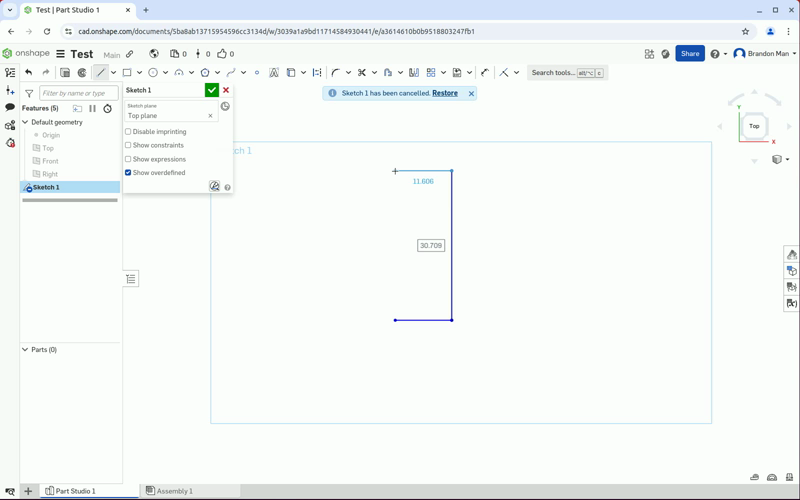
key_up(shift)
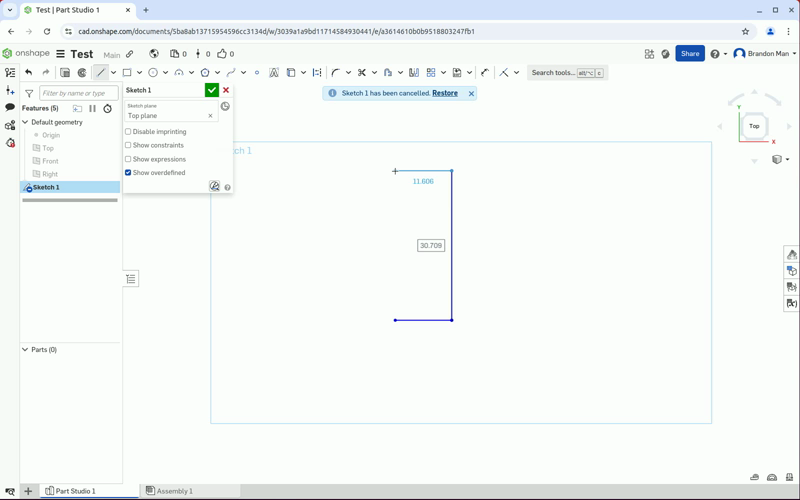
key_down(shift)
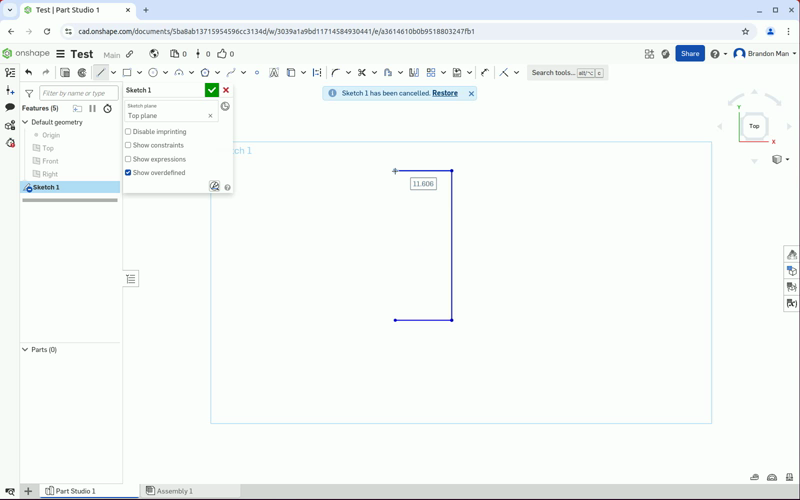
mouse_move(395, 320)
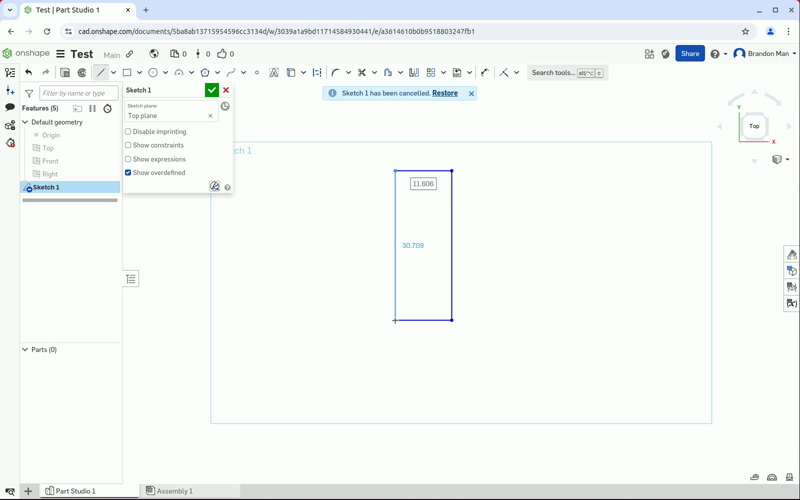
key_up(shift)
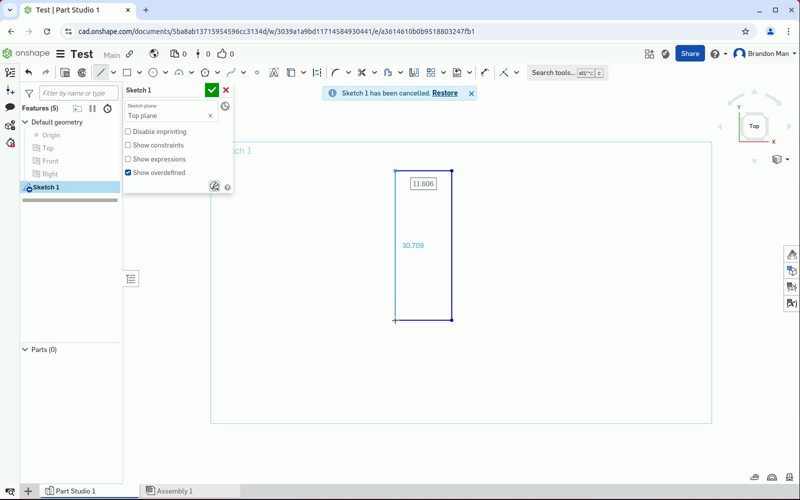
click(395, 320)
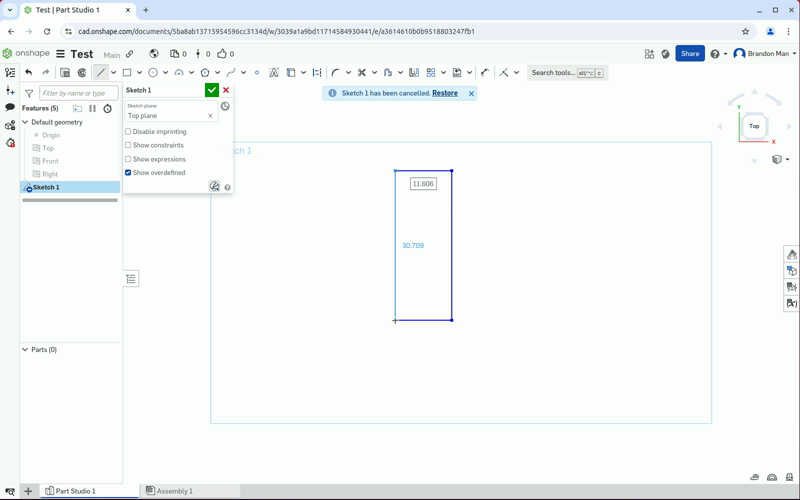
key(esc)
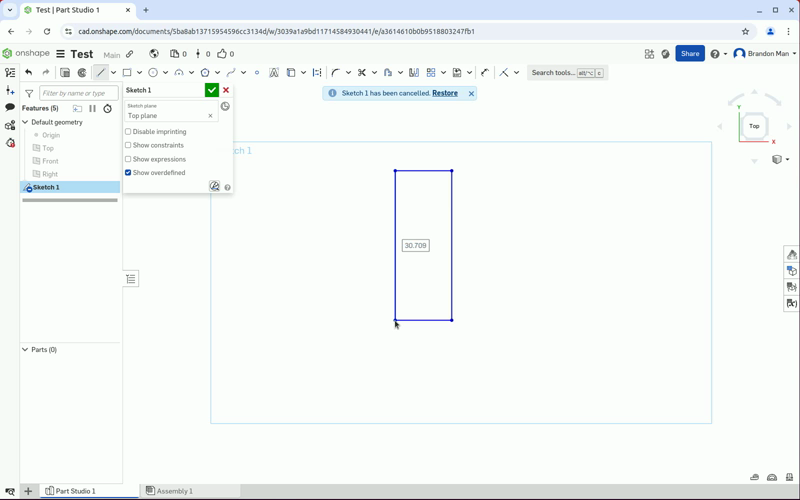
mouse_move(428, 217)
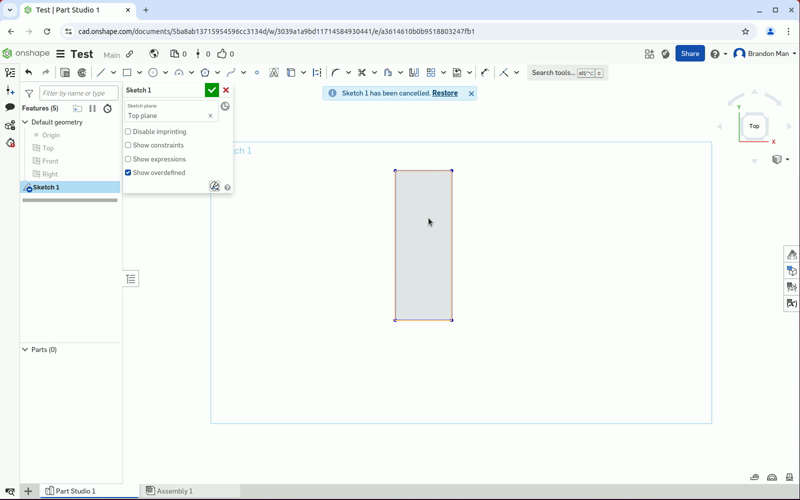
click(428, 217)
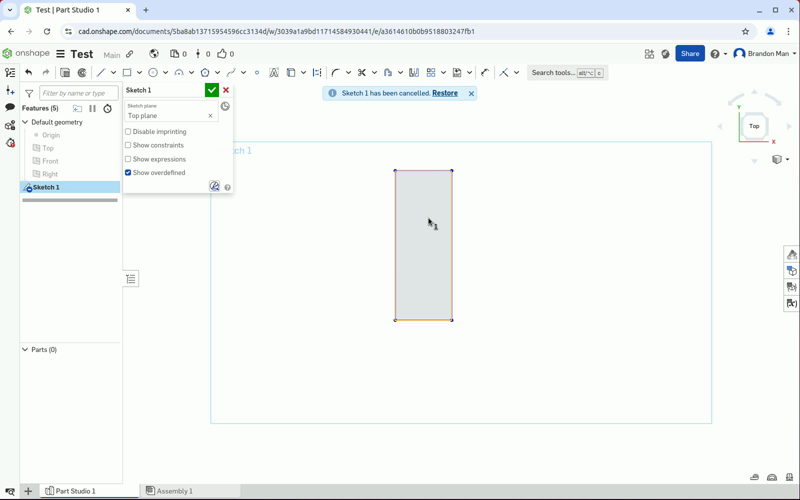
mouse_move(73, 352)
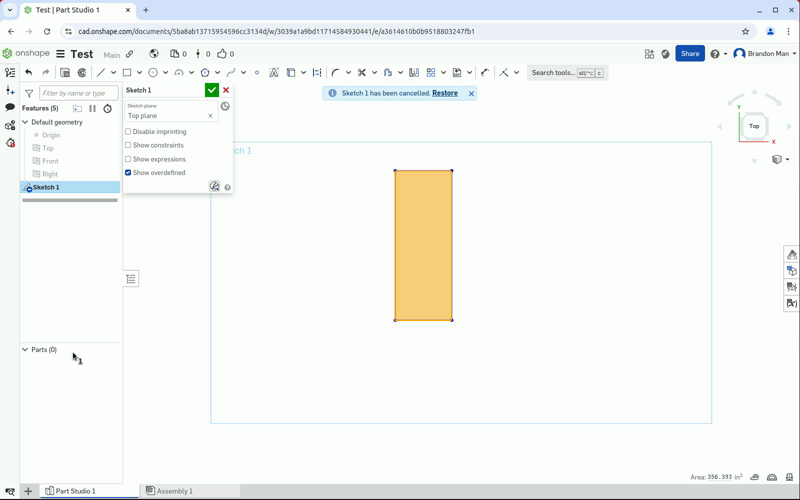
key(shift+y)
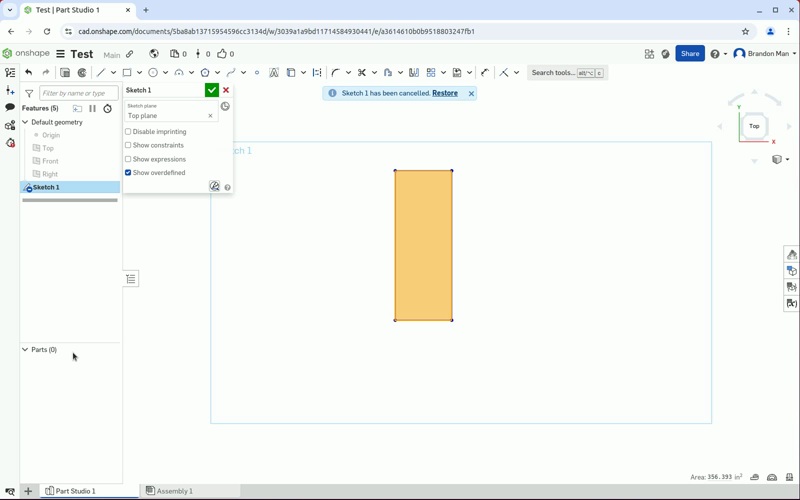
key(shift+e)
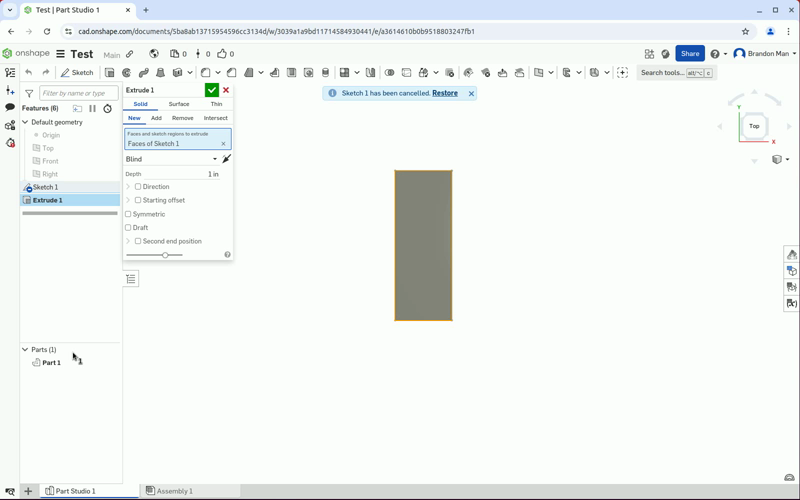
mouse_move(143, 106)
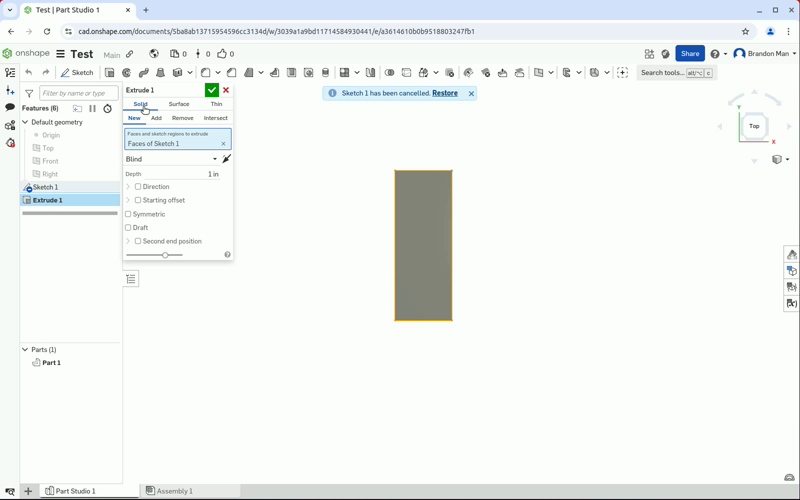
click(143, 106)
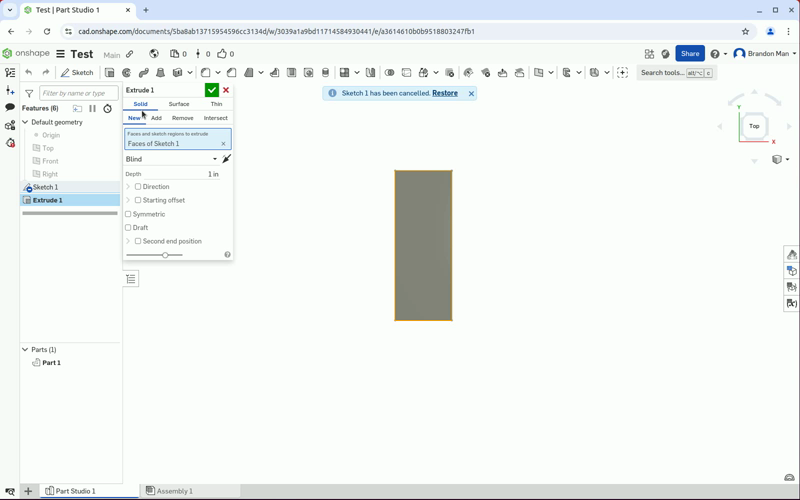
mouse_move(137, 120)
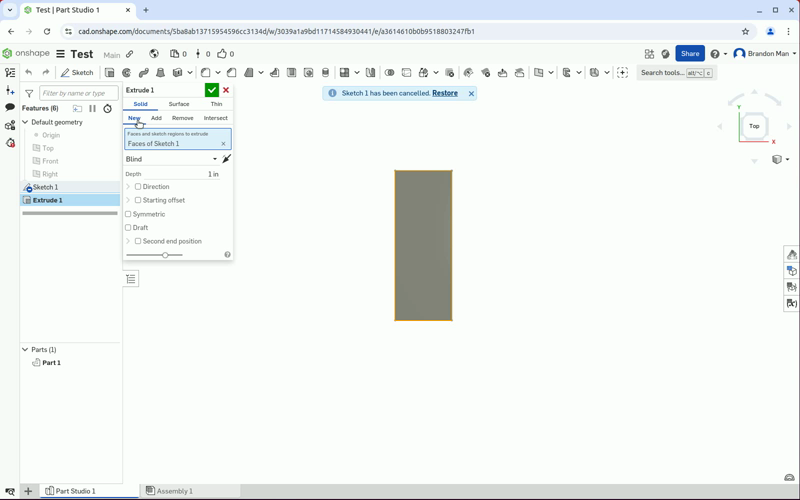
click(137, 120)
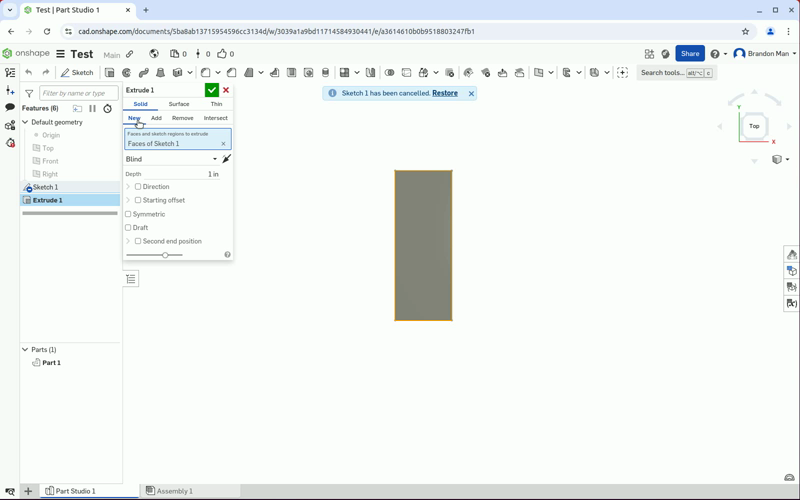
key(tab, 4)
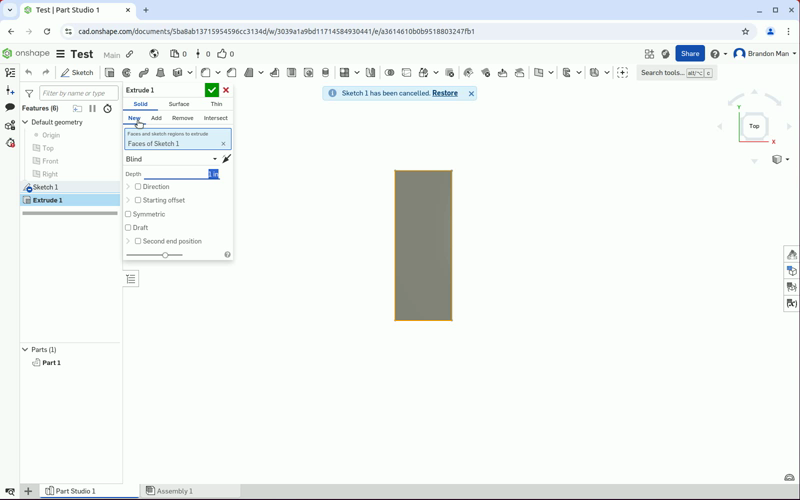
text(2.648)
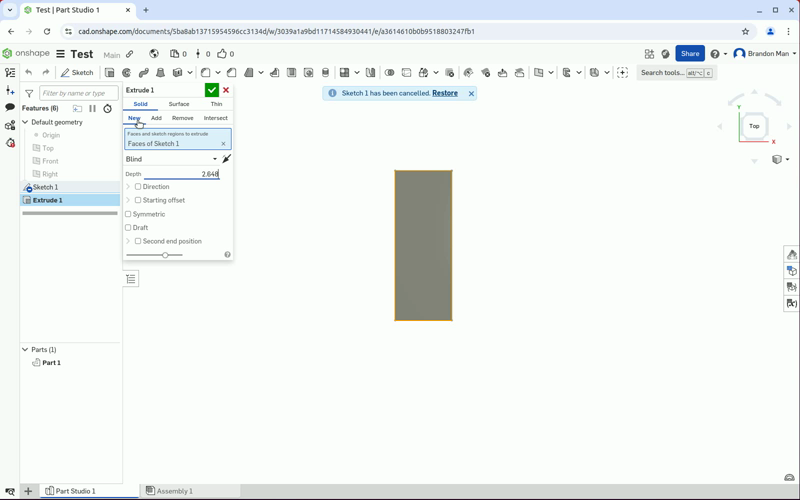
key(enter)
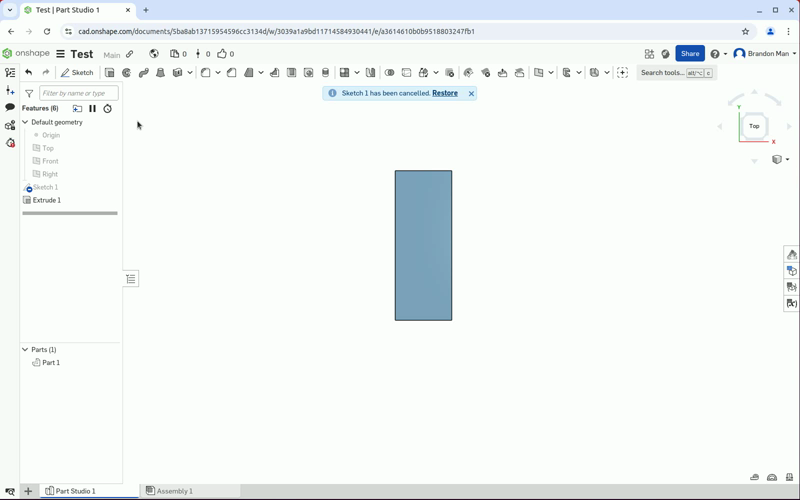
key(shift+h)
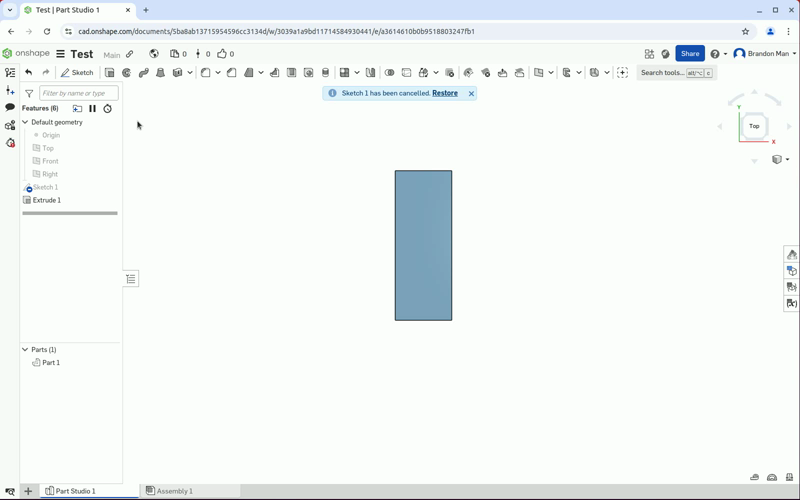
key(shift+h)
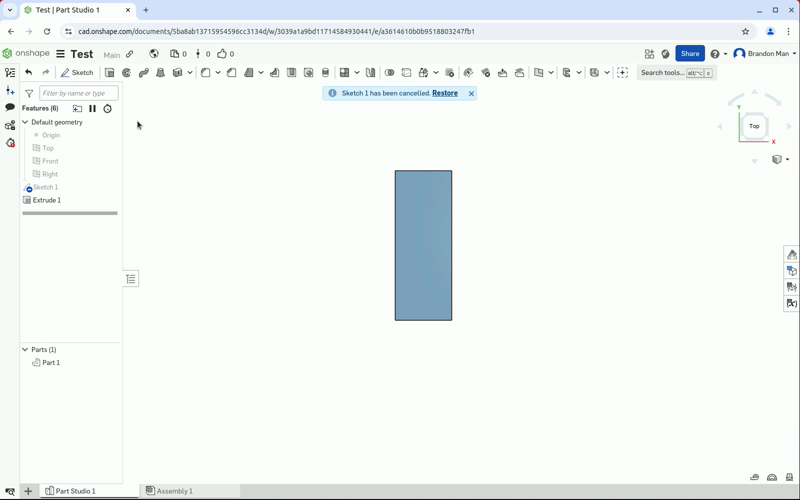
mouse_move(73, 189)
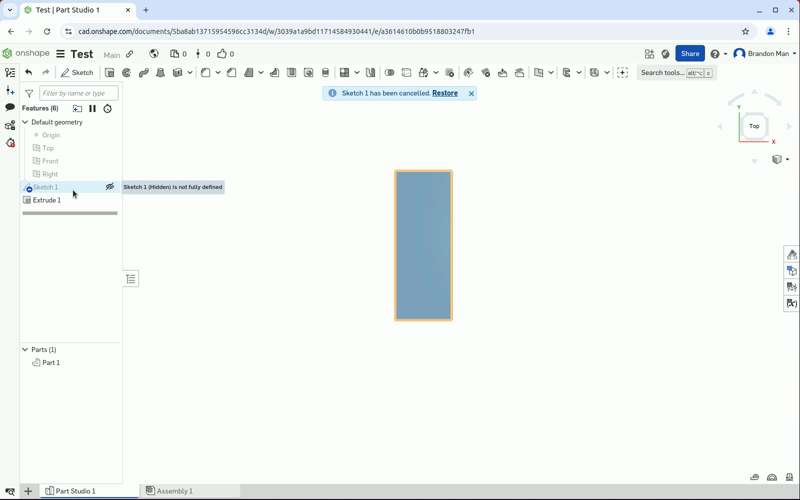
click(73, 189)
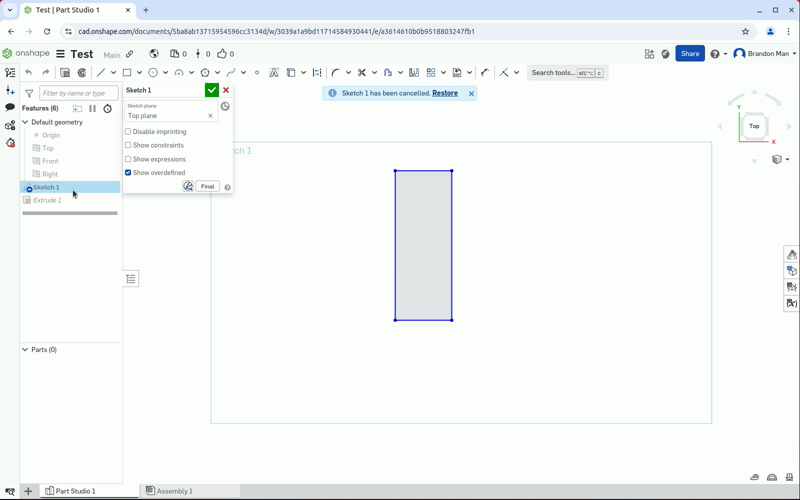
mouse_move(229, 92)
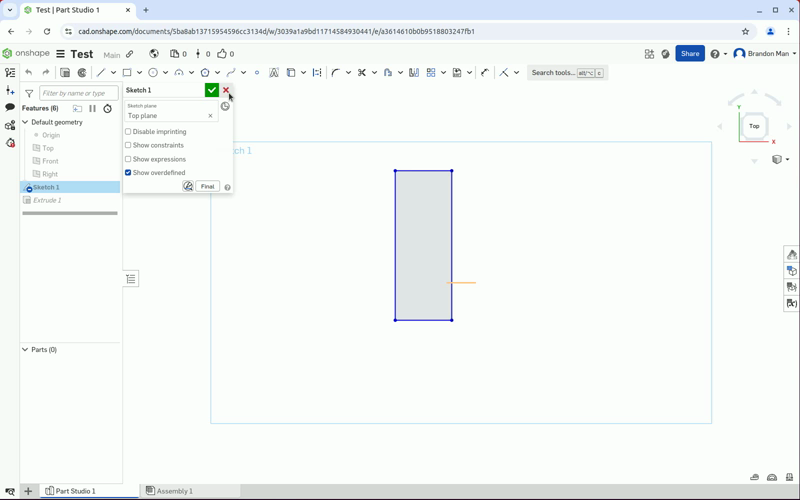
click(229, 92)
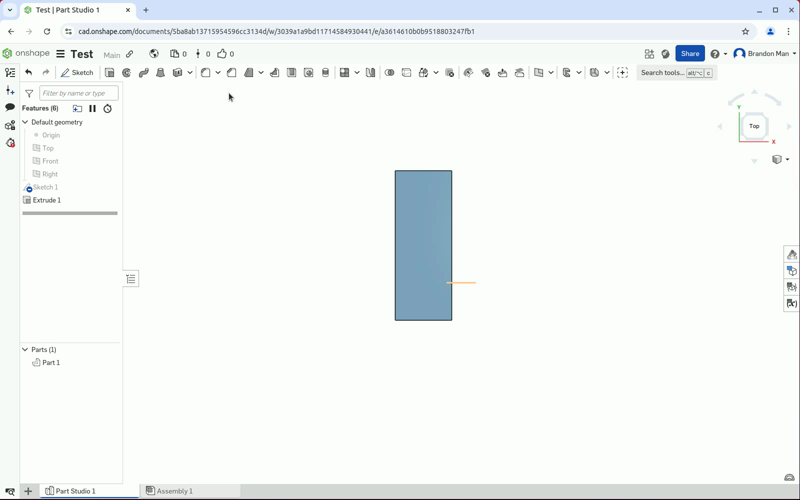
mouse_move(541, 75)
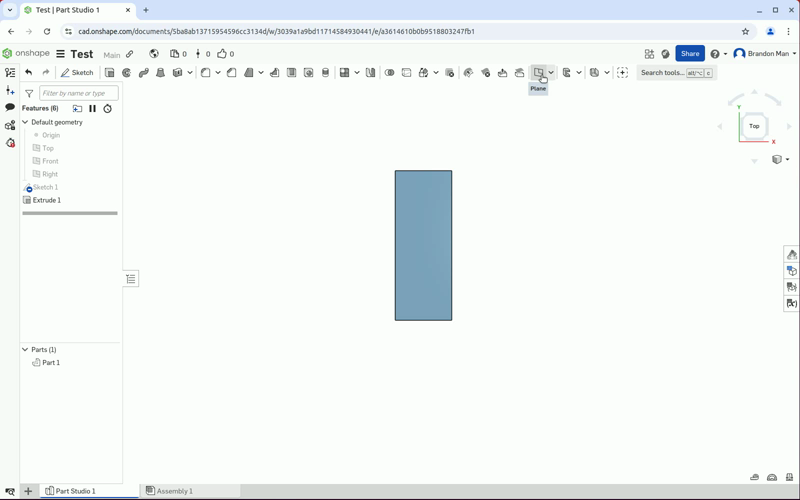
click(541, 75)
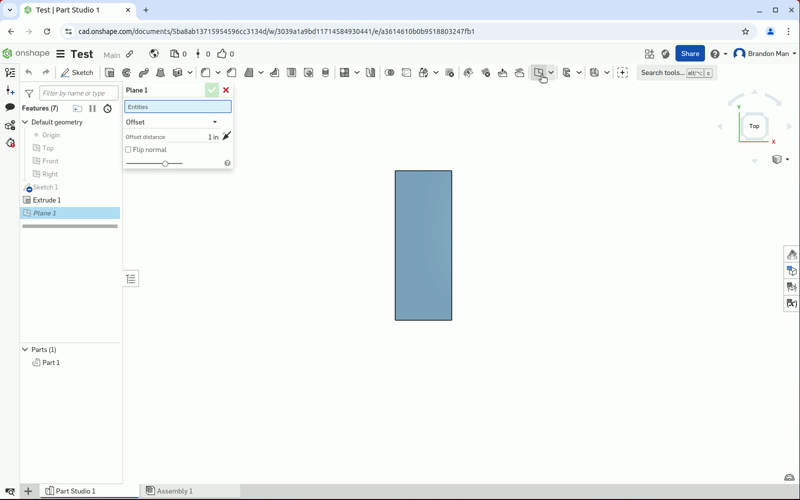
mouse_move(73, 150)
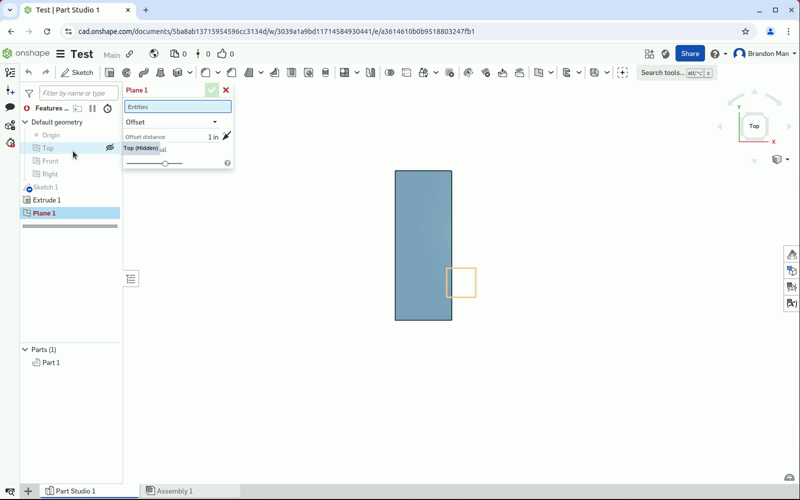
click(73, 150)
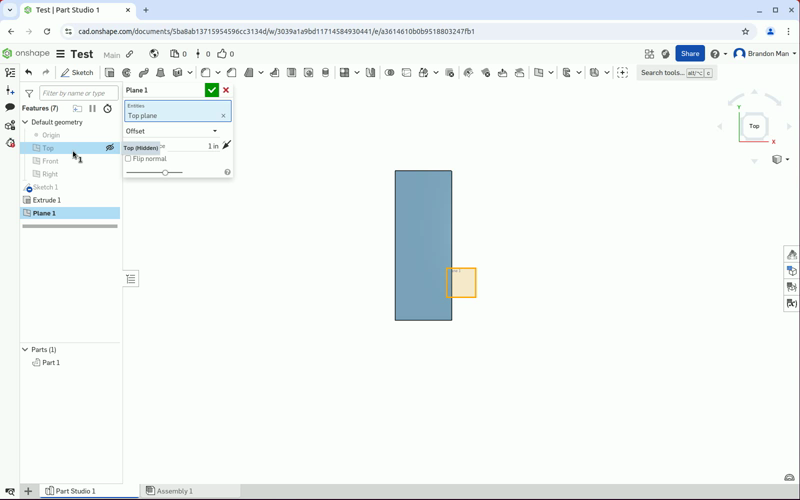
key(tab, 2)
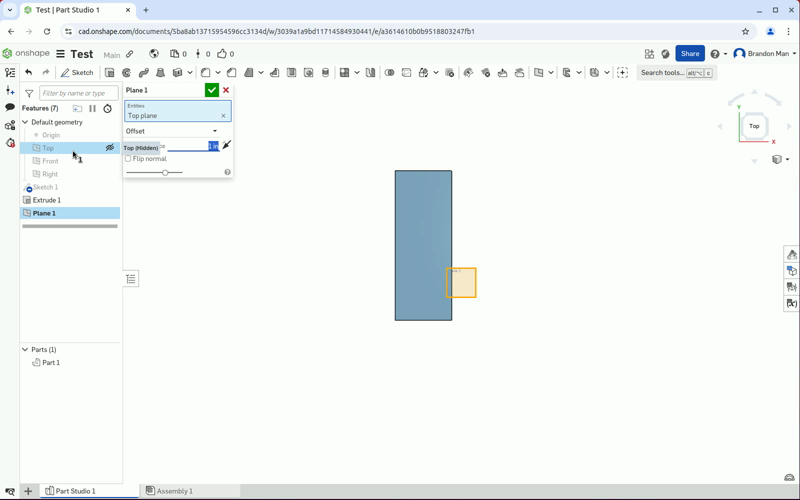
text(2.65)
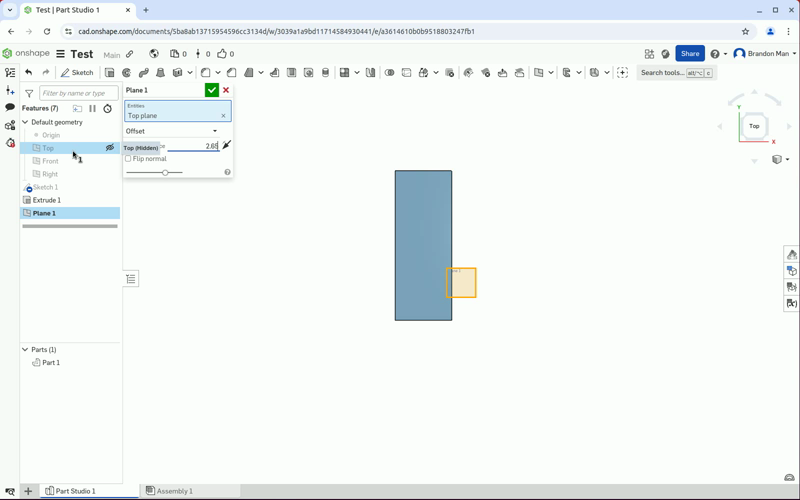
key(enter, 2)
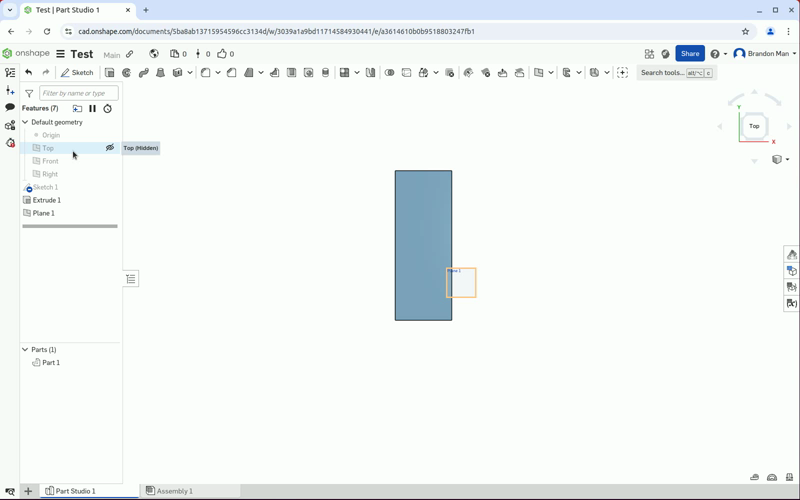
key(shift+s)
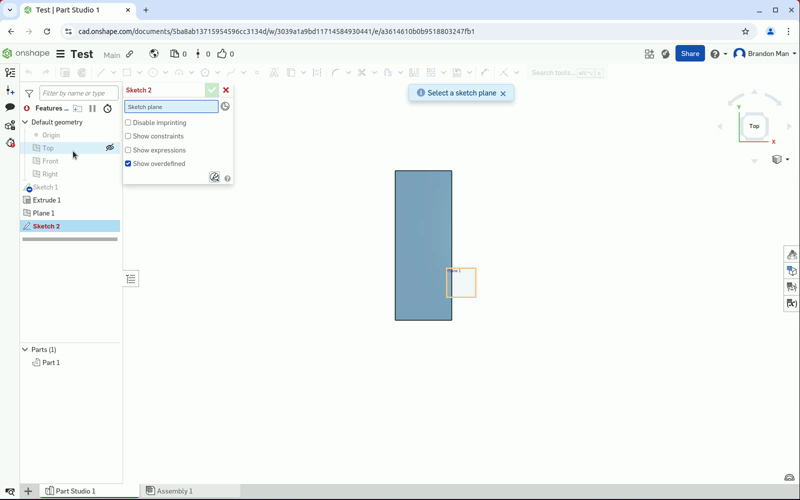
mouse_move(73, 215)
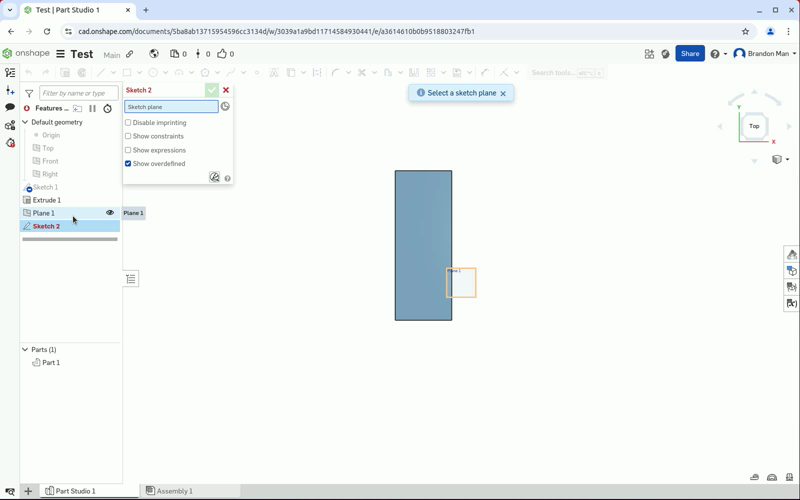
click(73, 215)
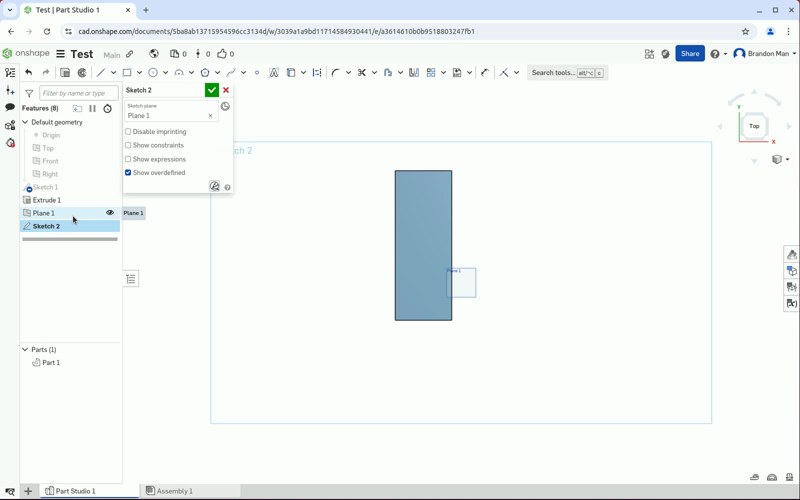
mouse_move(73, 352)
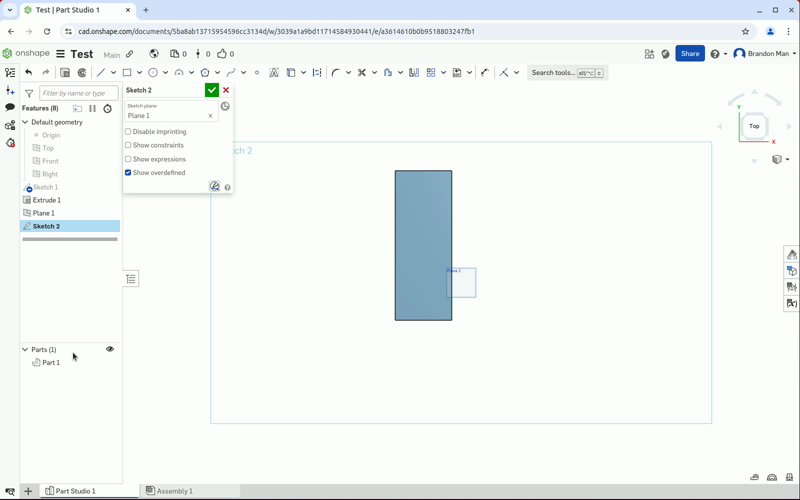
key(y)
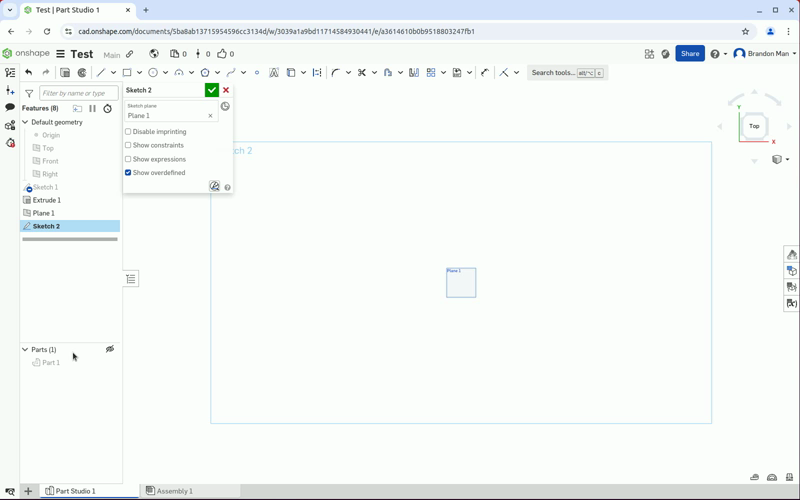
key(l)
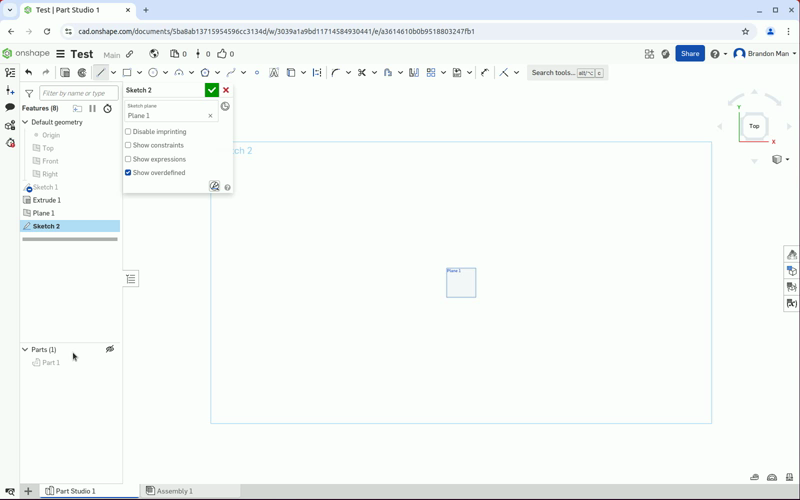
key_down(shift)
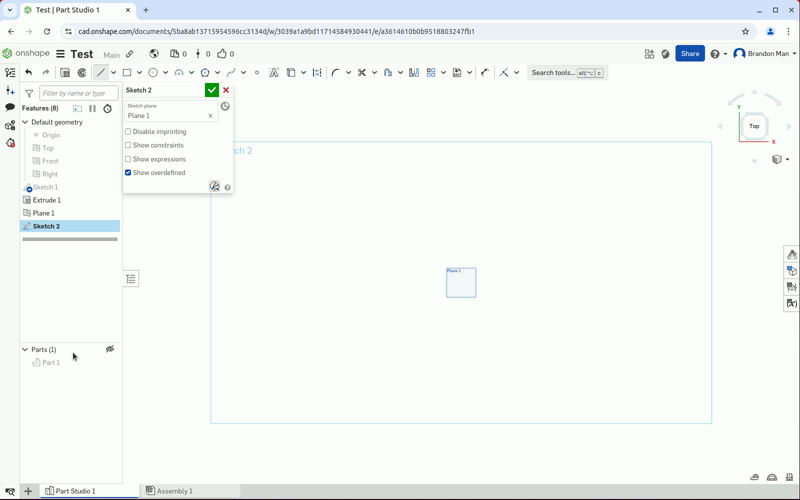
mouse_move(395, 288)
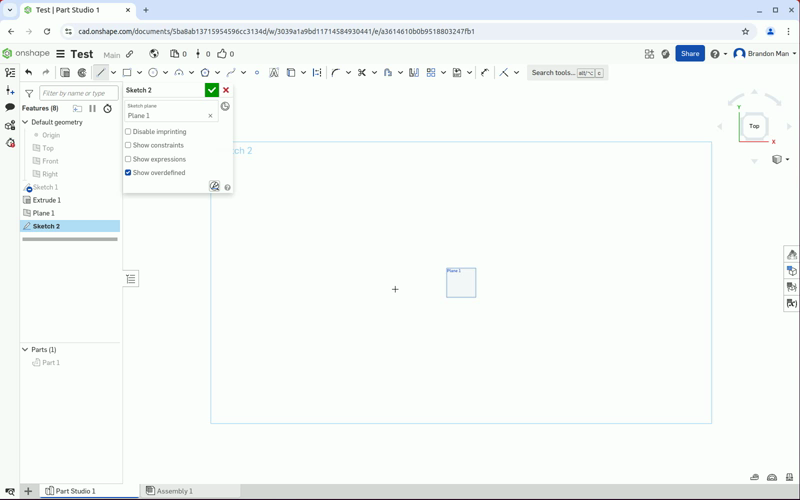
click(395, 288)
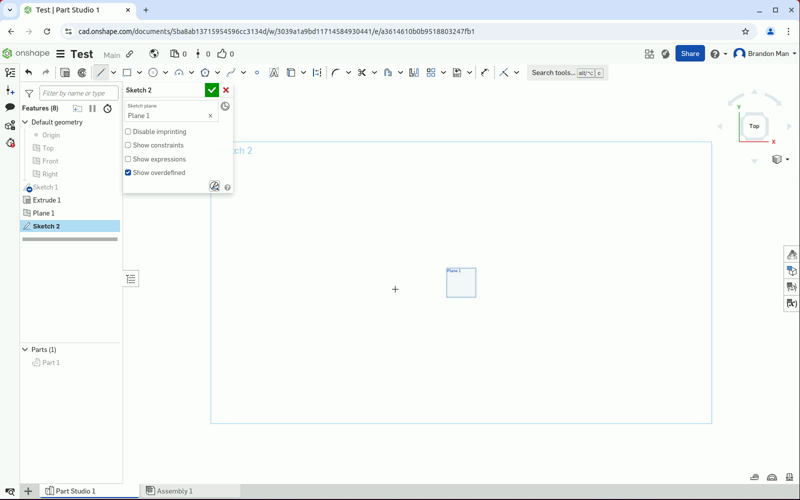
key_up(shift)
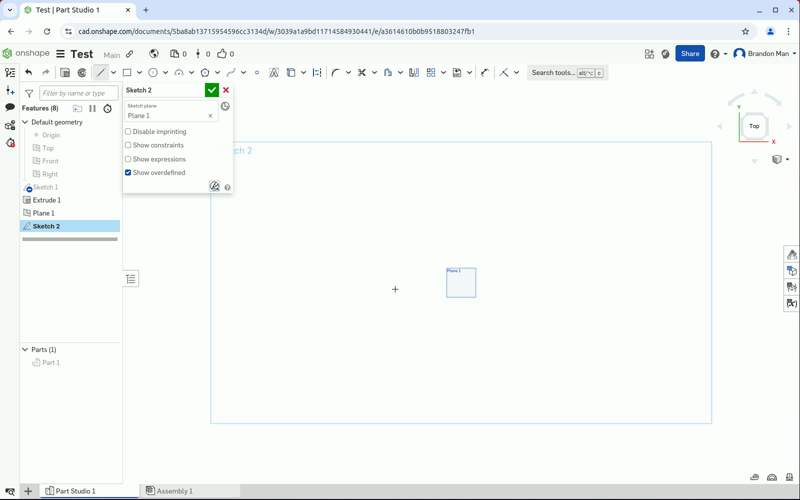
key_down(shift)
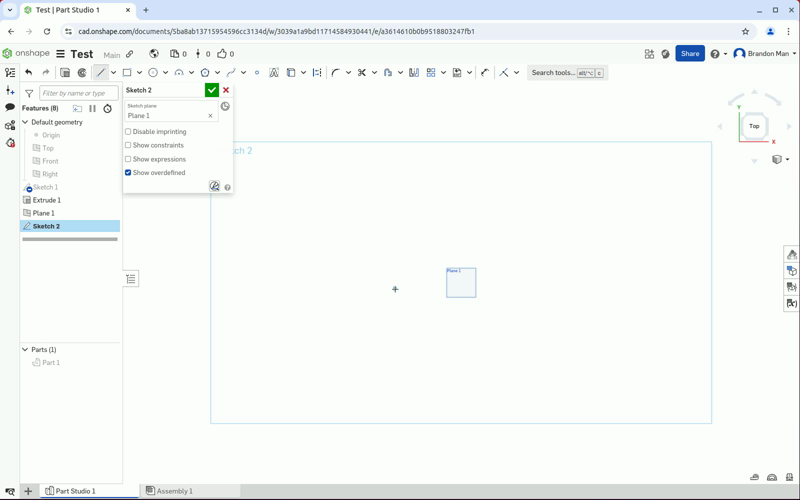
mouse_move(425, 288)
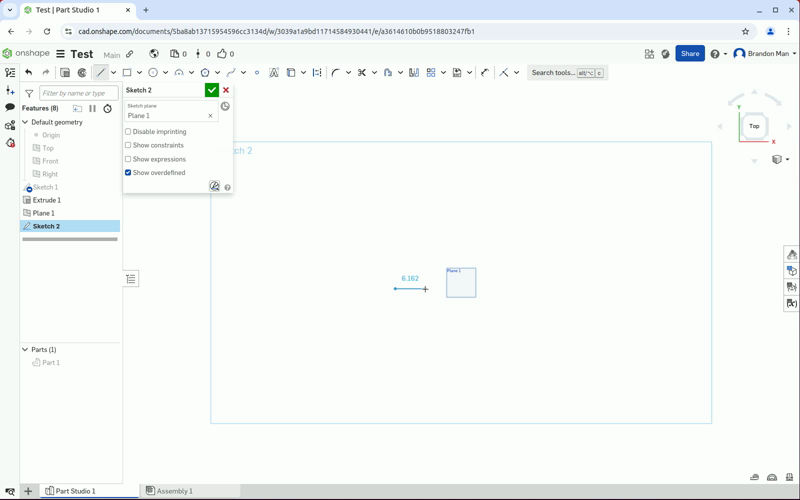
mouse_move(450, 288)
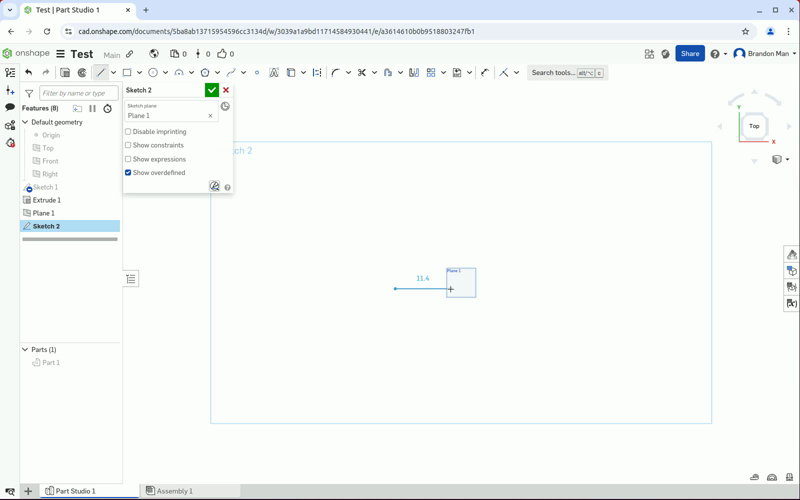
click(450, 288)
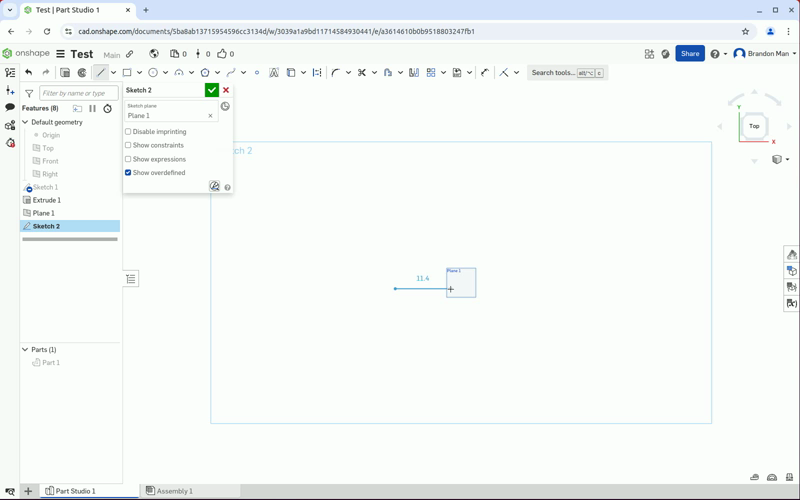
key_up(shift)
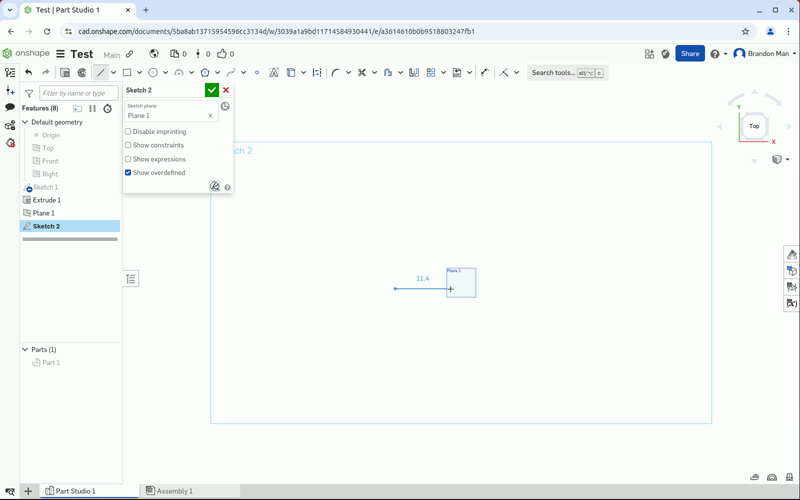
key_down(shift)
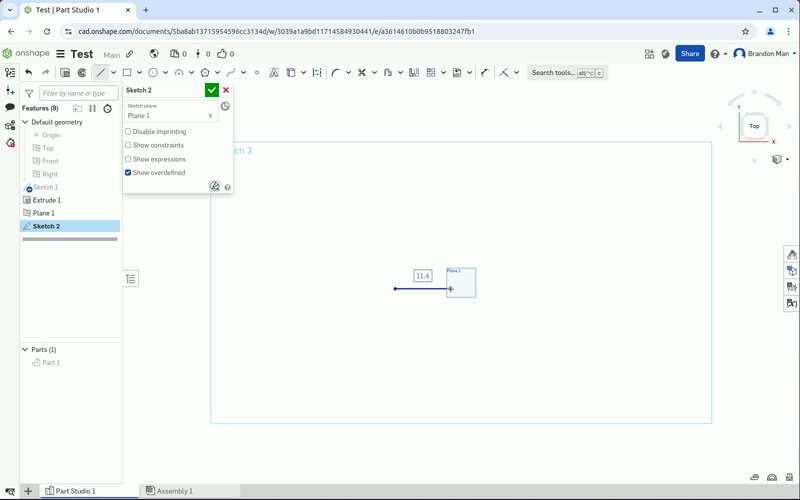
mouse_move(450, 201)
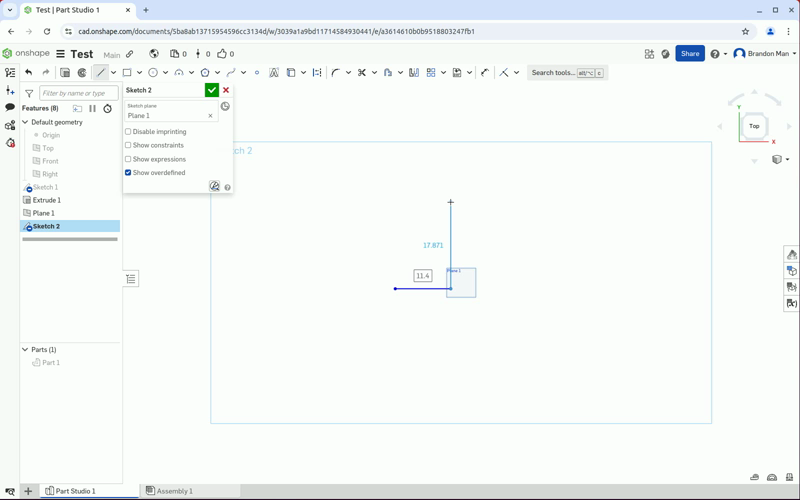
click(450, 201)
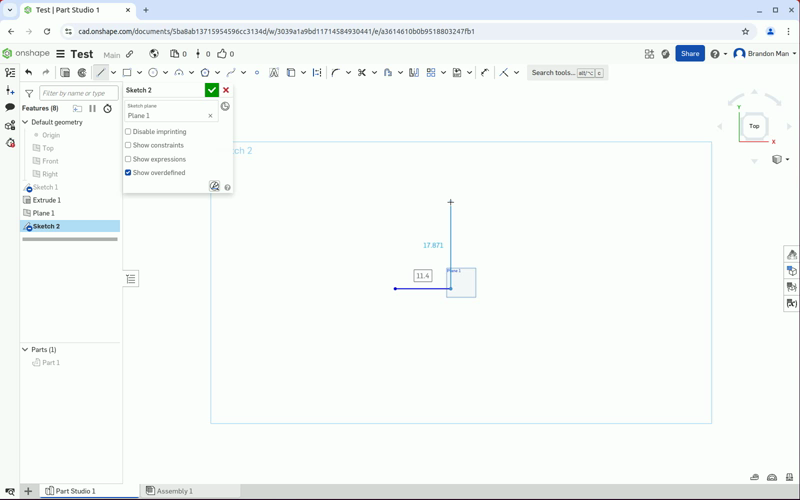
key_up(shift)
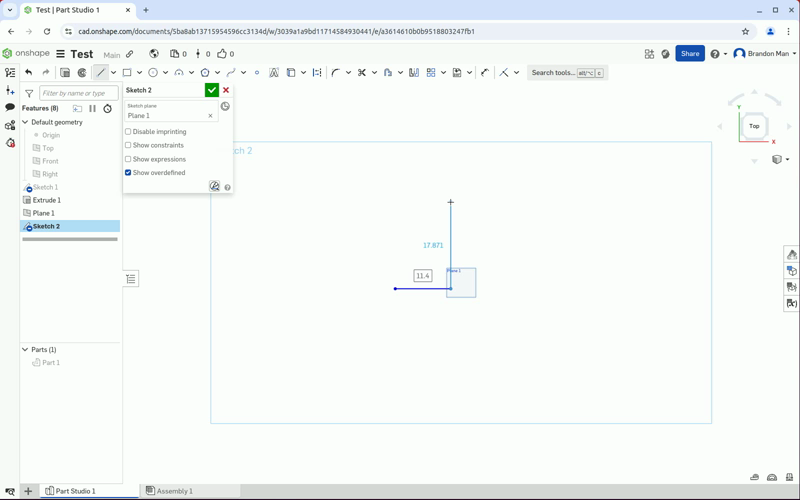
key_down(shift)
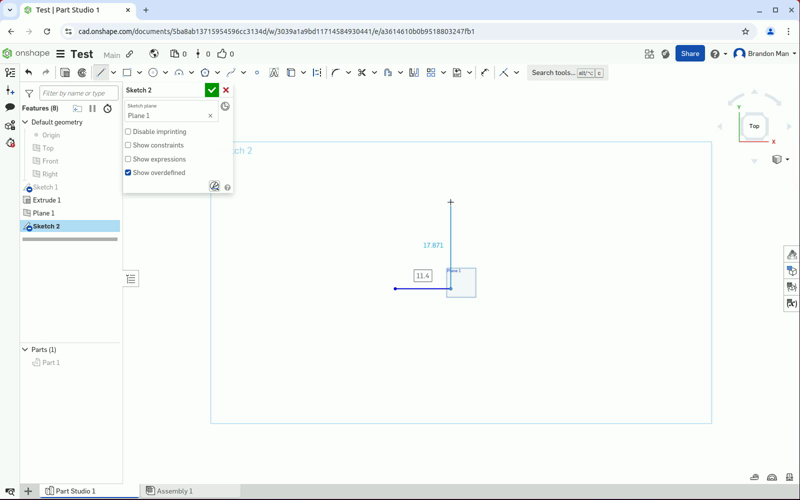
mouse_move(480, 201)
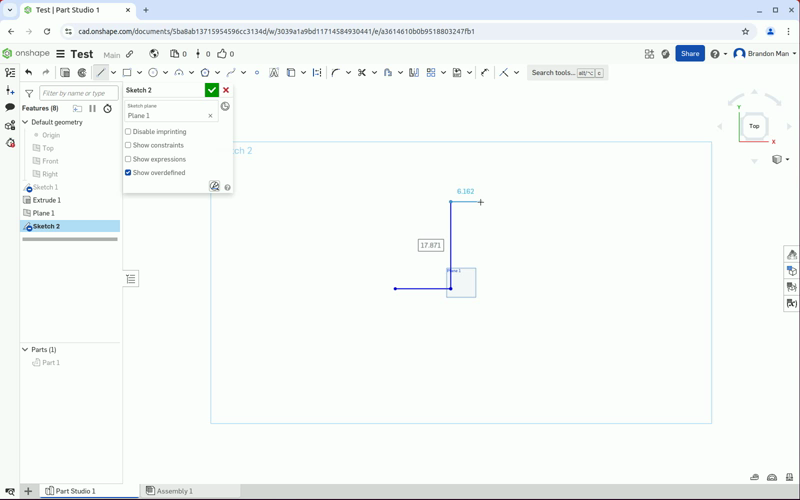
mouse_move(395, 201)
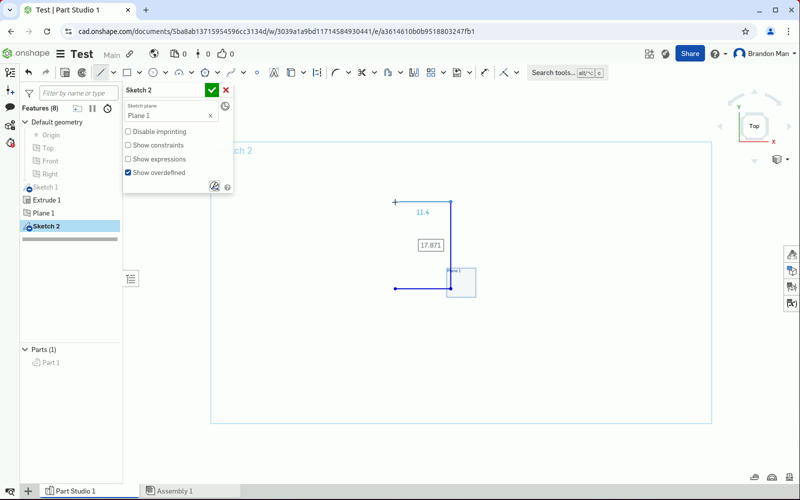
click(395, 201)
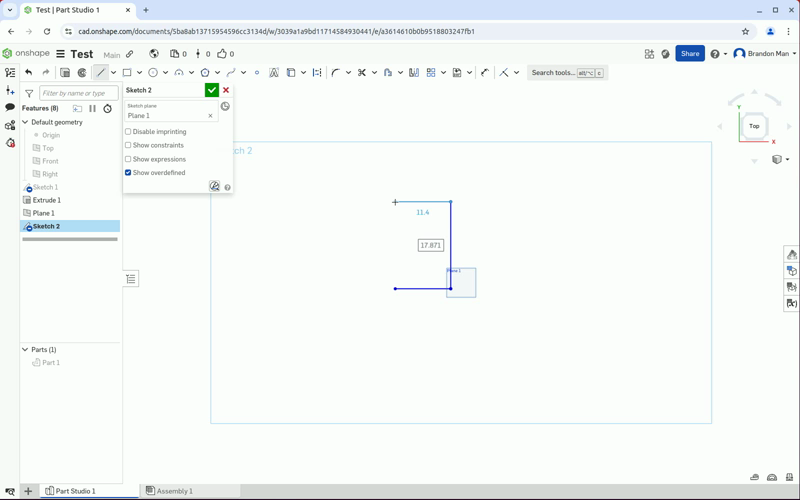
key_up(shift)
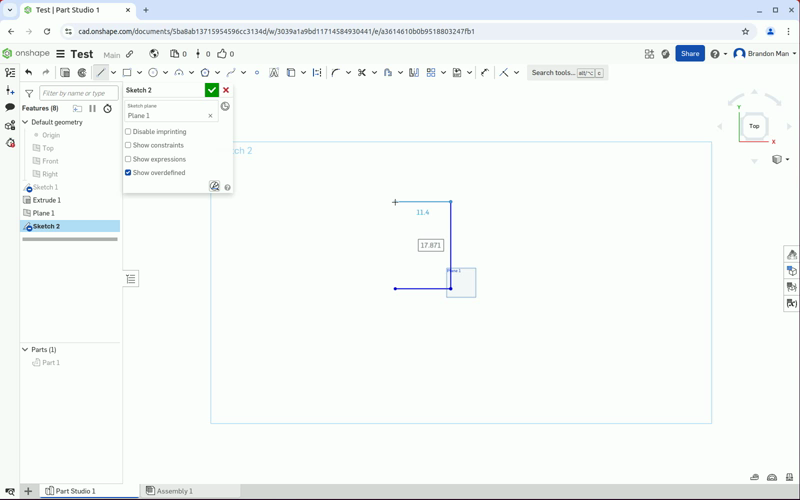
key_down(shift)
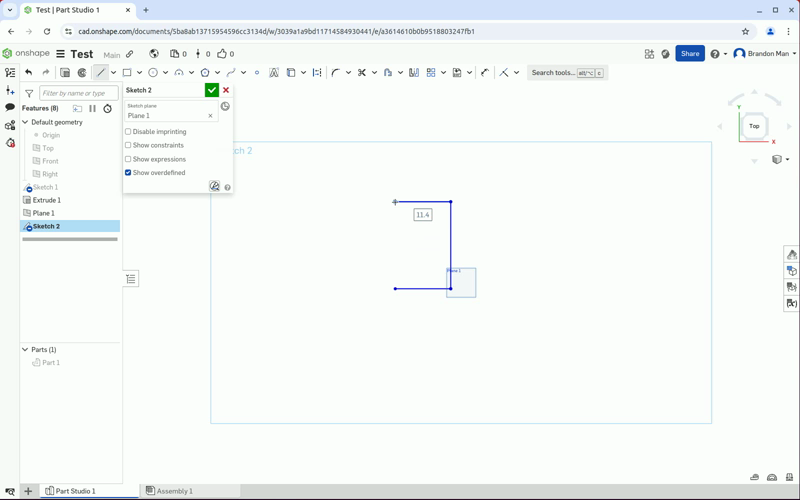
mouse_move(395, 288)
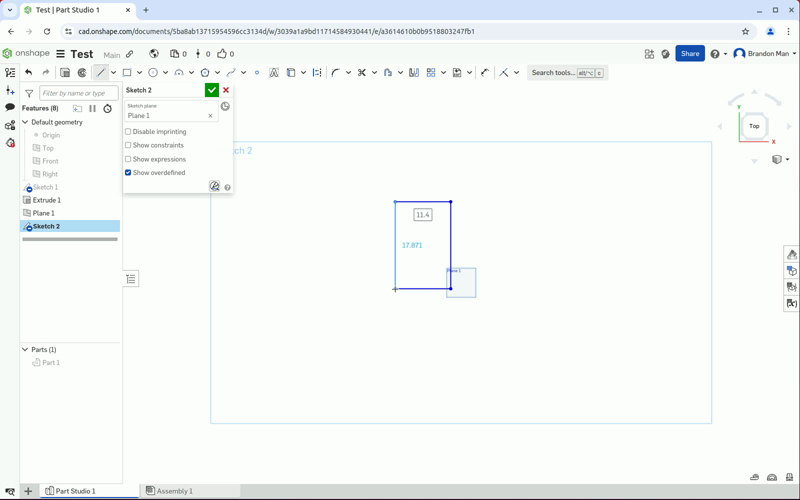
key_up(shift)
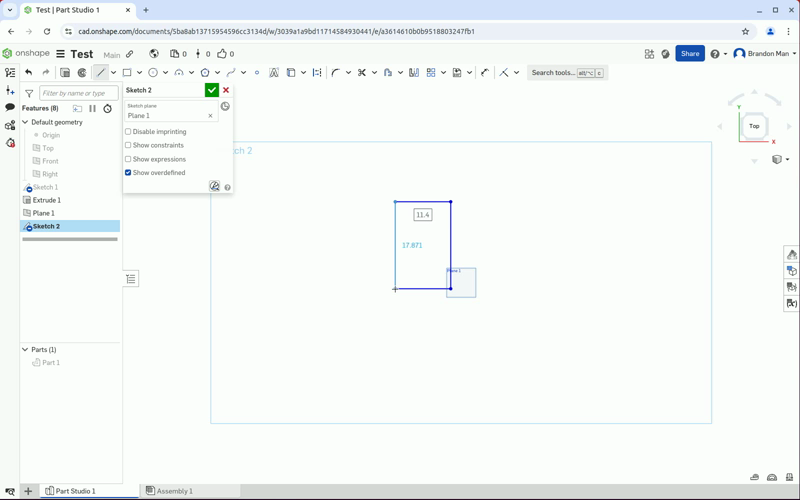
click(395, 288)
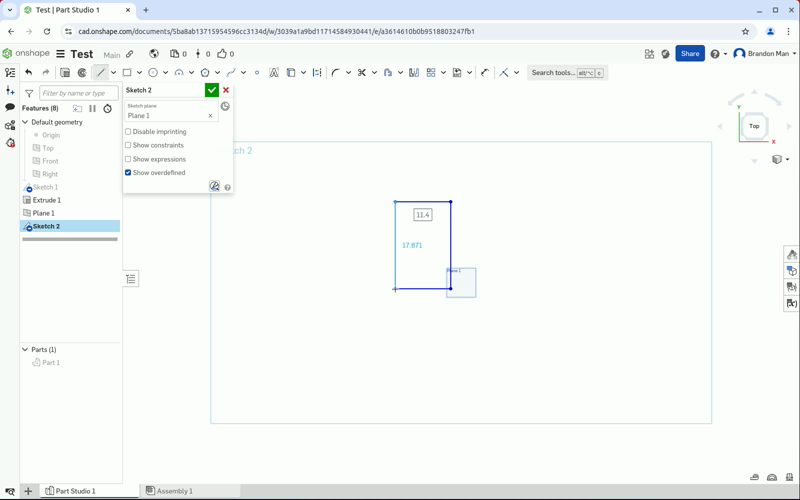
key(esc)
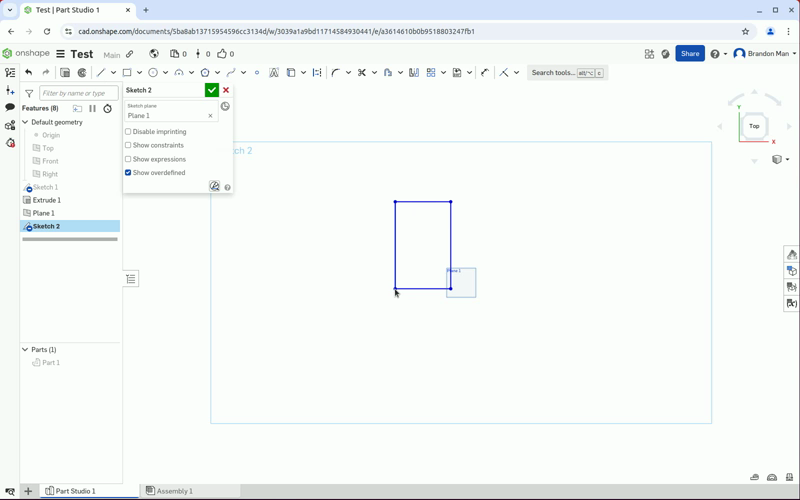
mouse_move(445, 240)
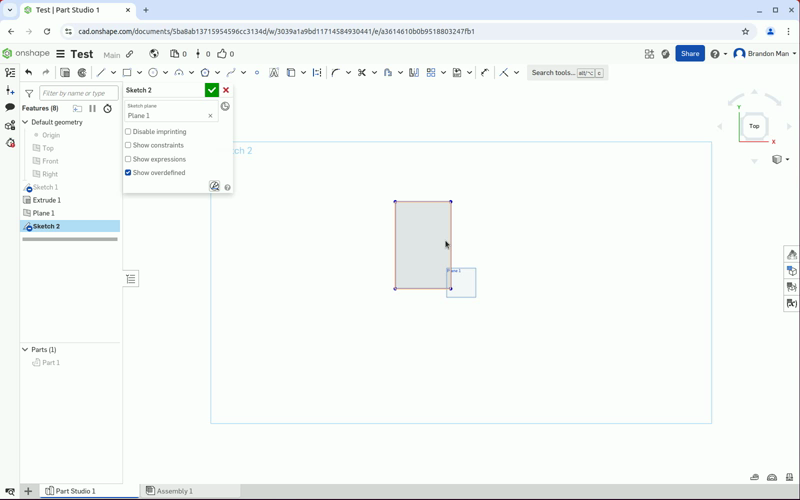
click(445, 240)
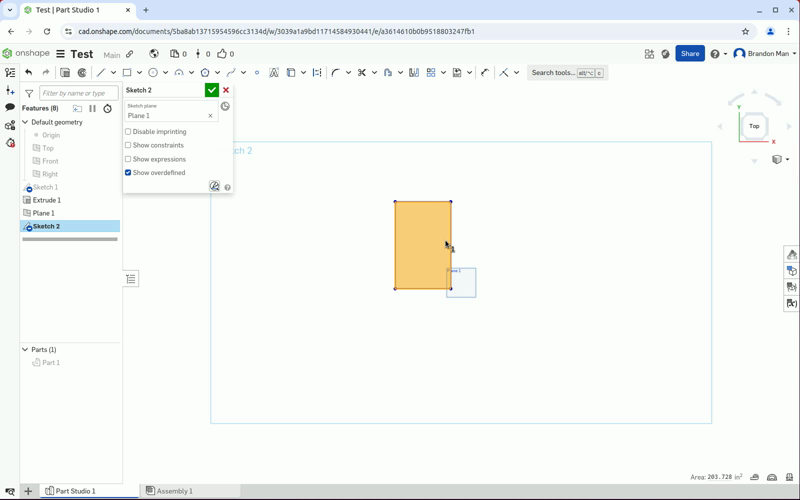
mouse_move(73, 352)
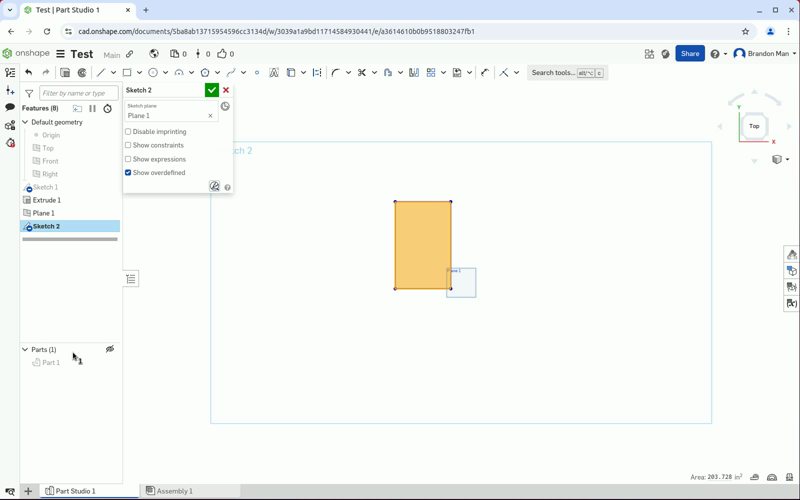
key(shift+y)
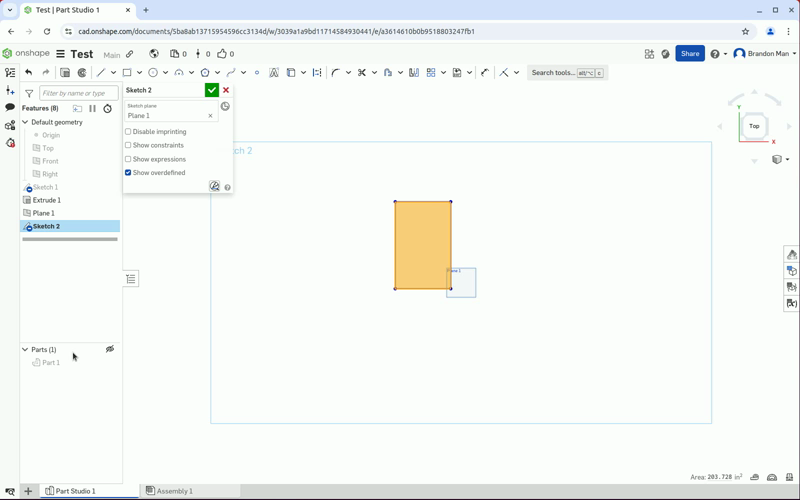
key(shift+e)
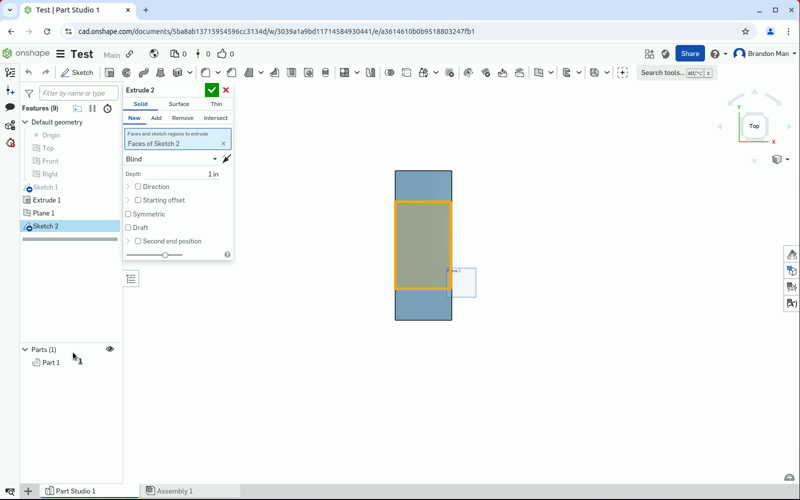
mouse_move(143, 106)
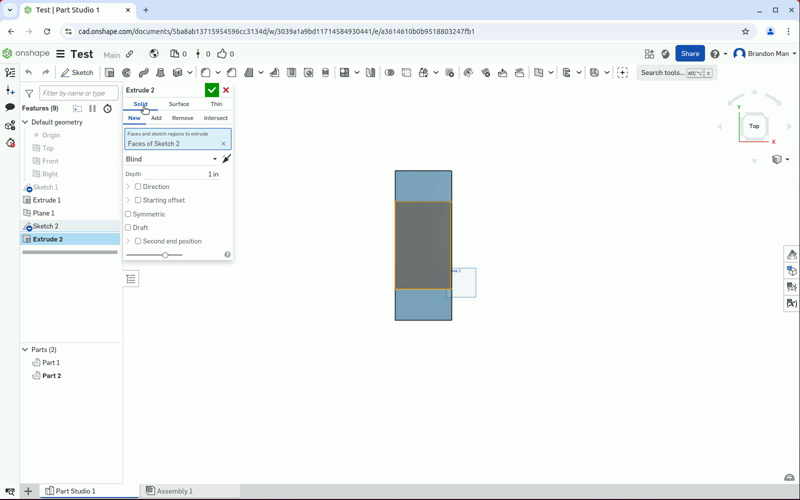
click(143, 106)
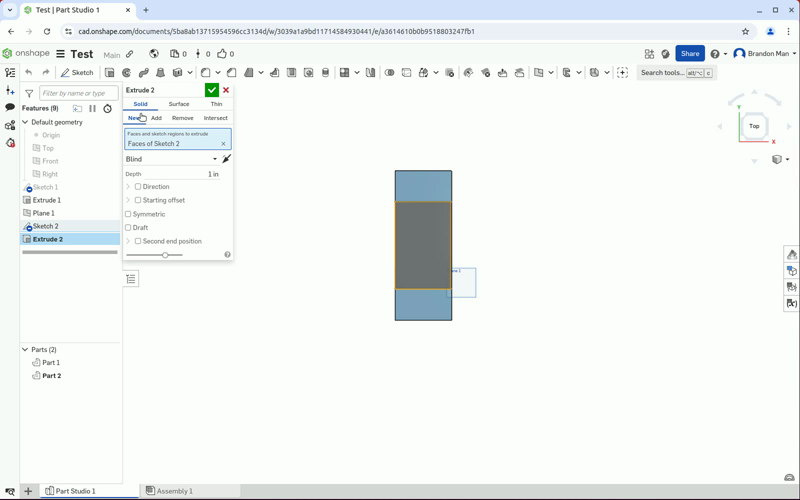
mouse_move(137, 120)
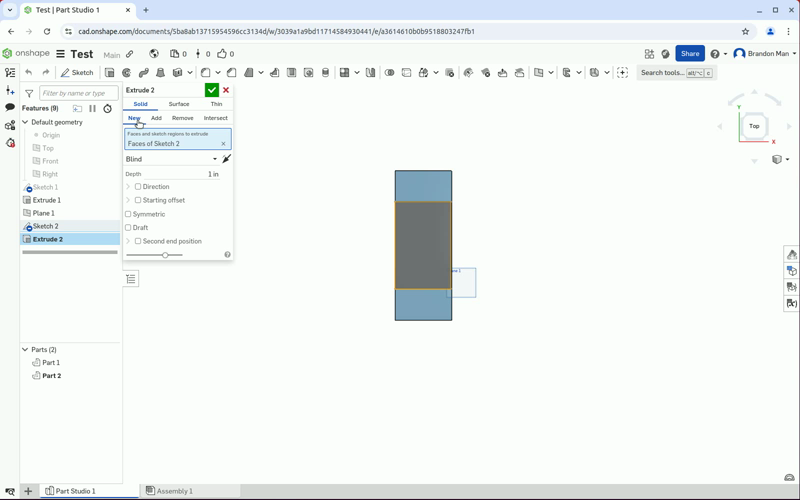
click(137, 120)
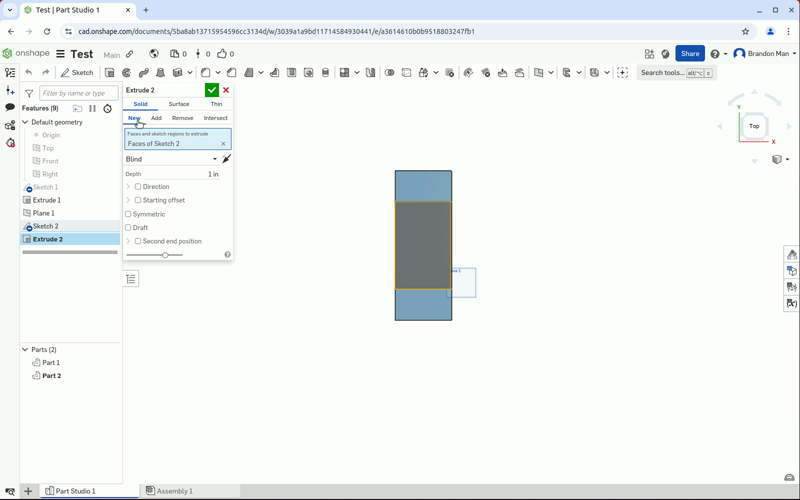
key(tab, 4)
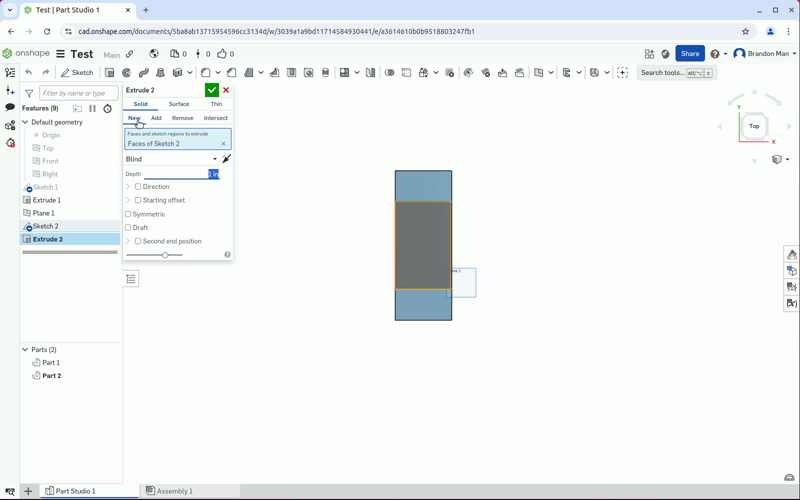
text(6.499)
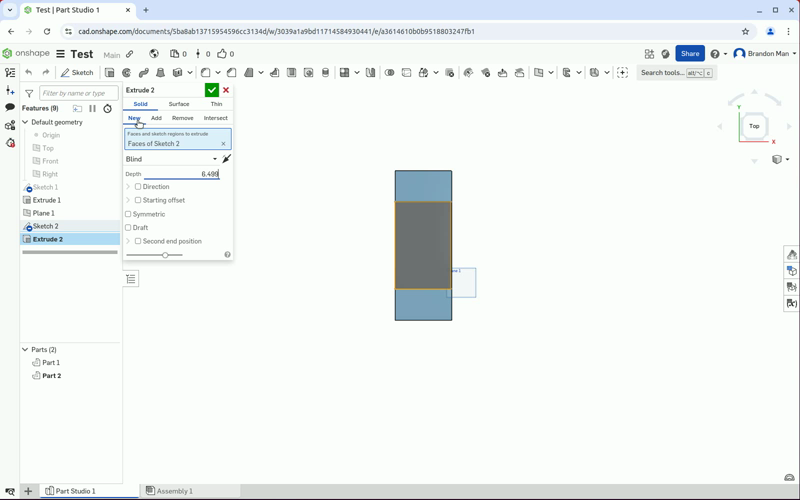
key(enter)
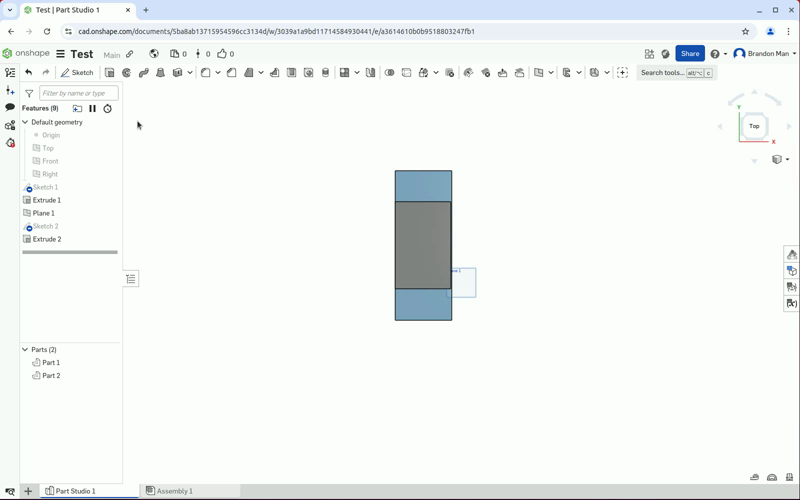
key(shift+h)
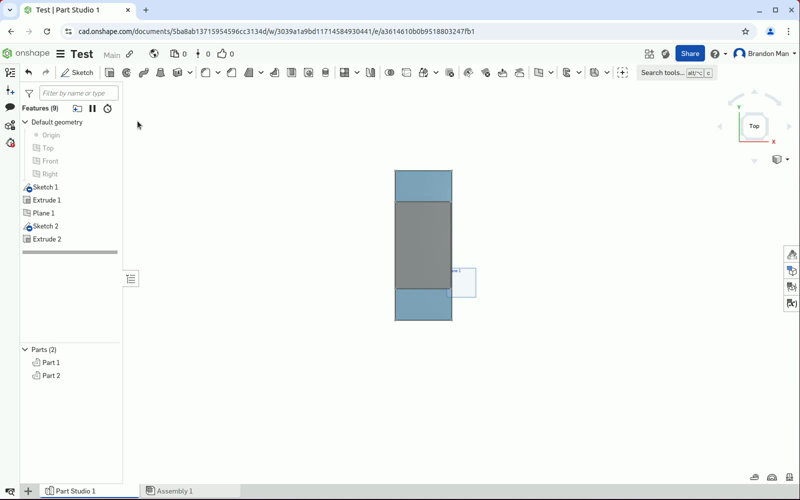
key(shift+h)
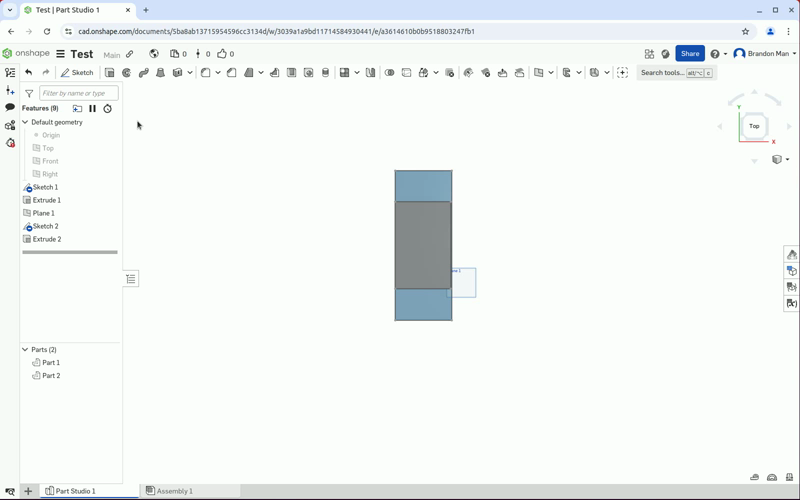
key(shift+7)
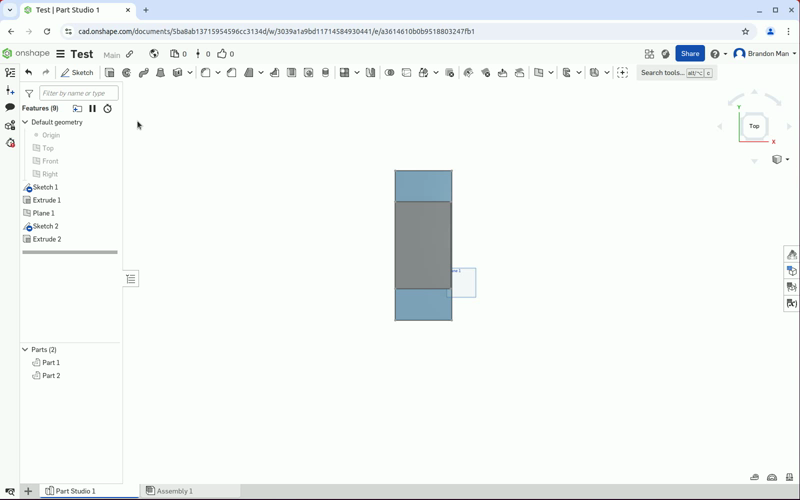
key(up, 3)
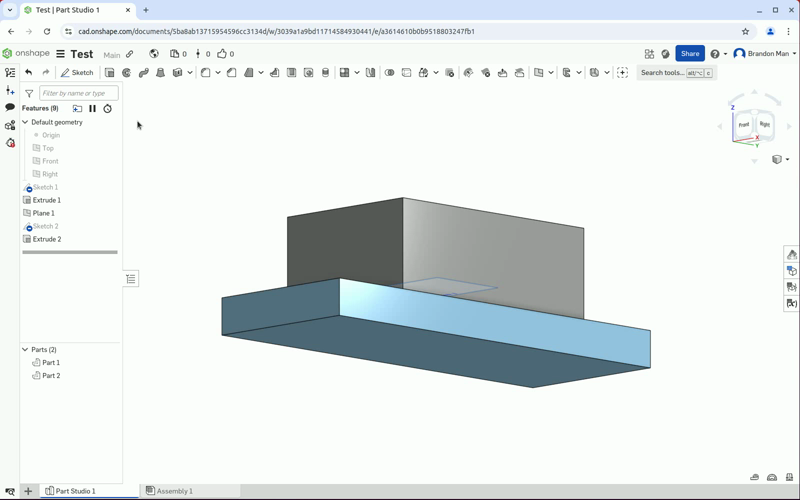
key(left, 3)
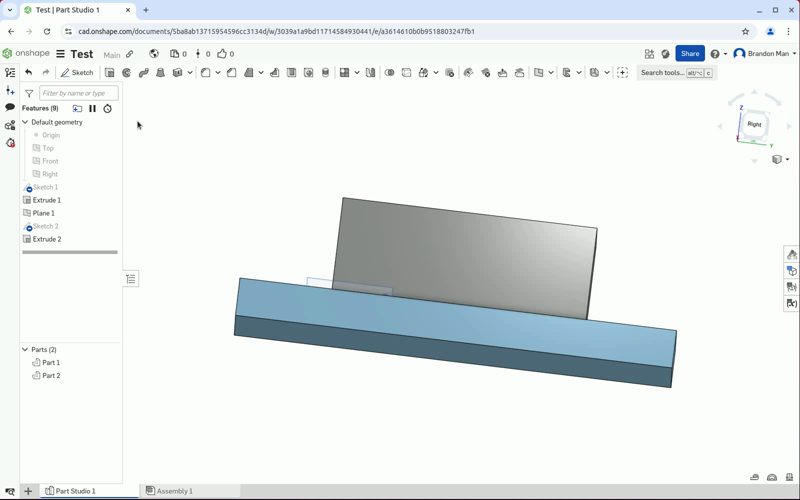
key(right, 3)
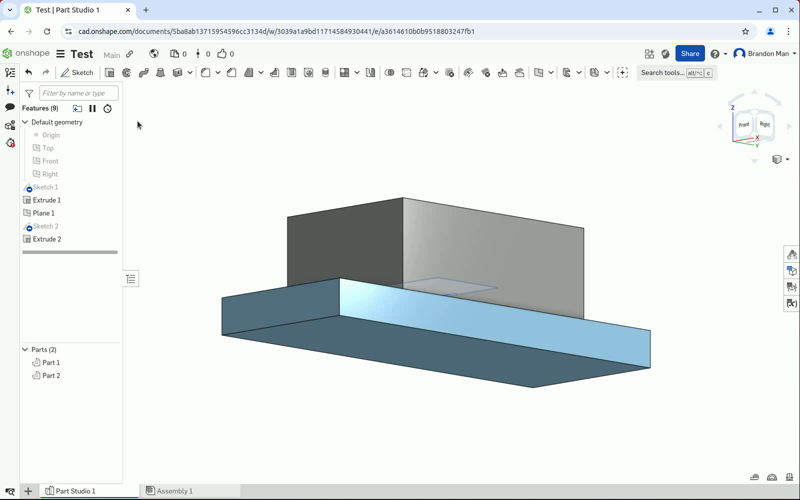
key(down, 3)
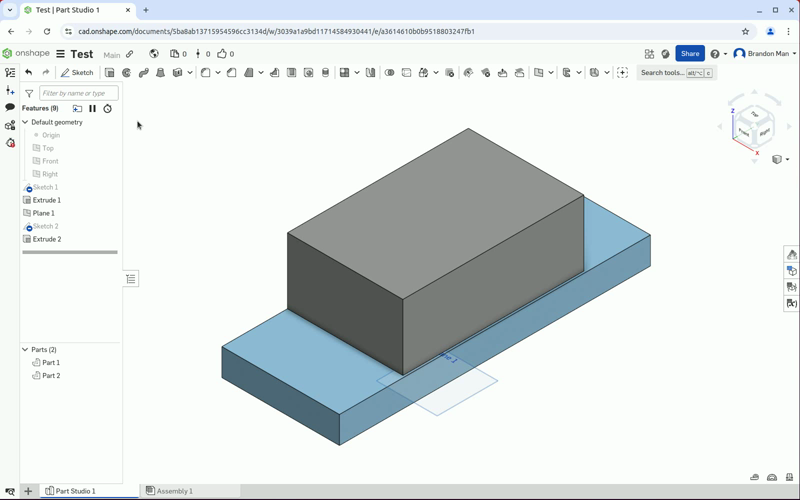
mouse_move(73, 189)
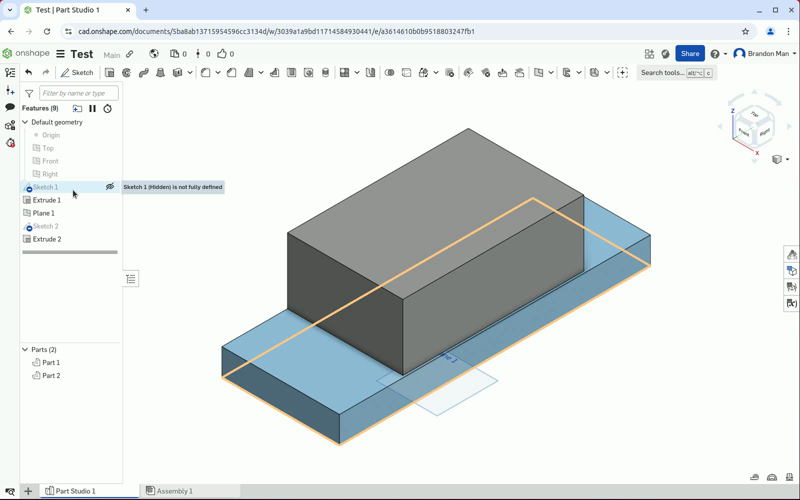
click(73, 189)